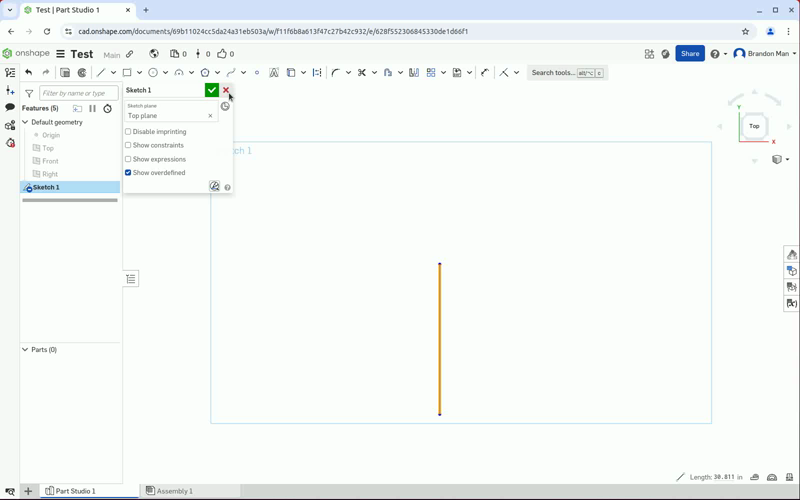
key(shift+h)
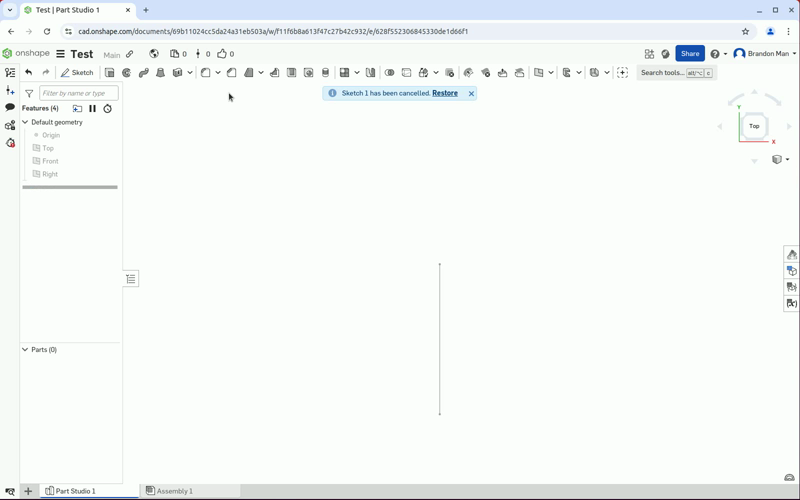
mouse_move(73, 352)
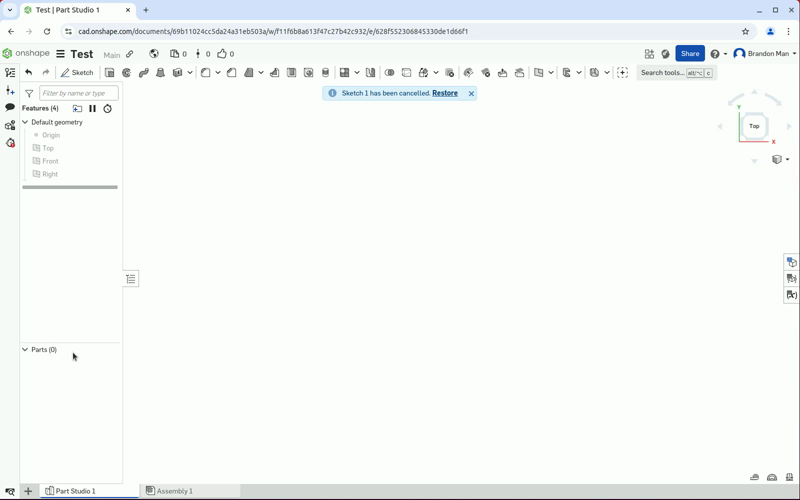
key(y)
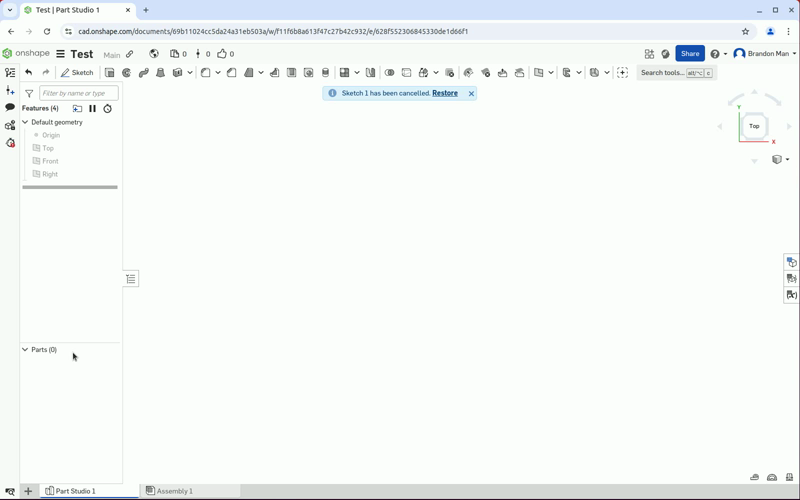
key(shift+p)
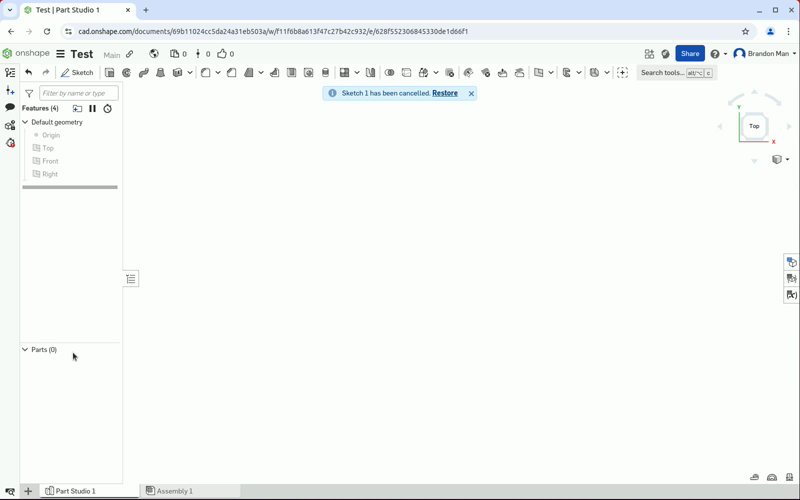
key(space)
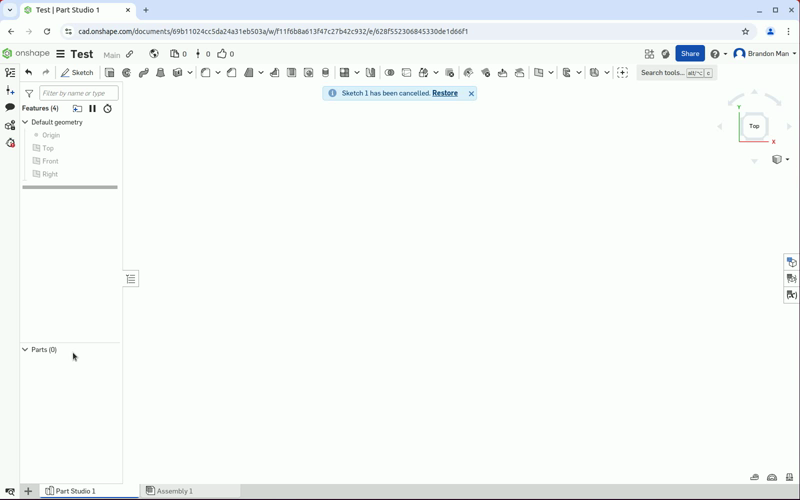
key_down(shift)
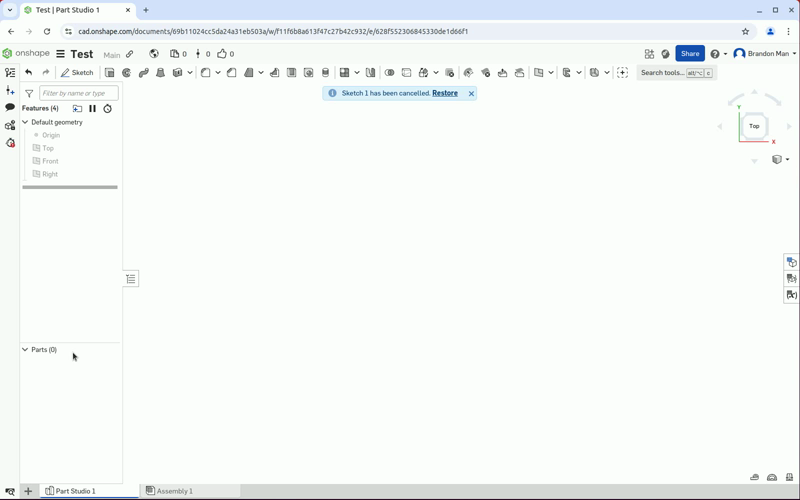
key(up)
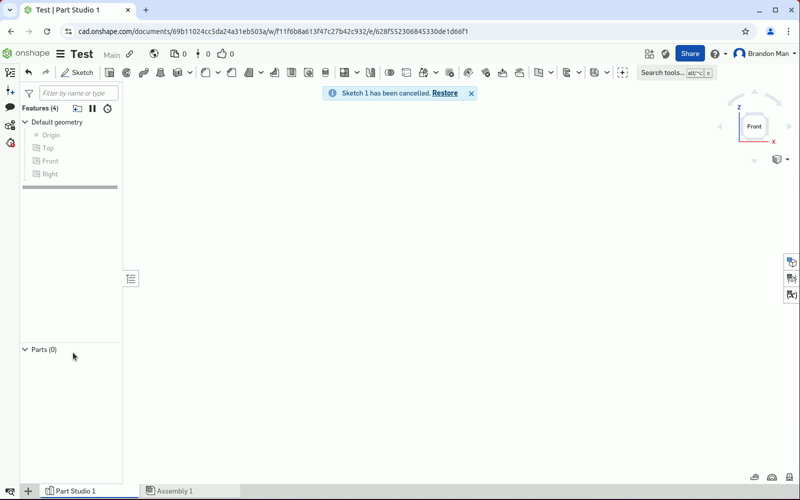
key_up(shift)
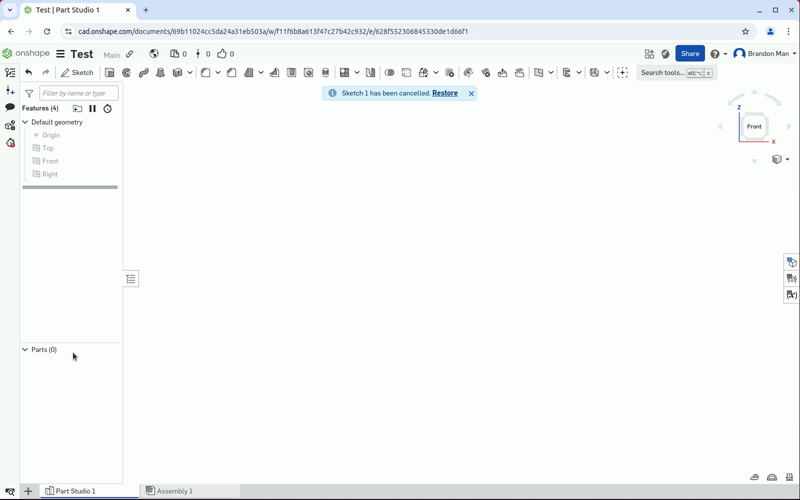
mouse_move(73, 352)
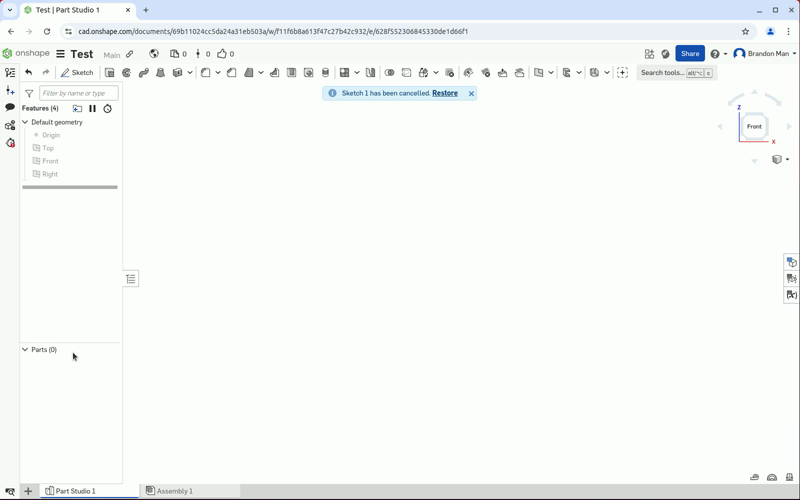
key(shift+y)
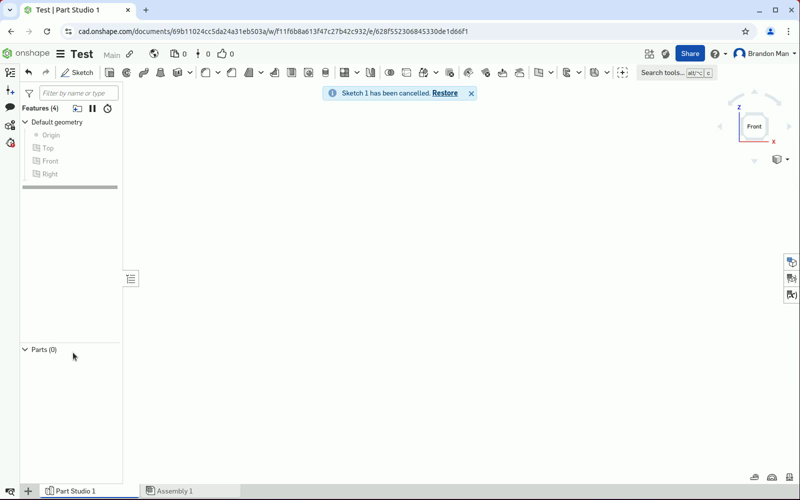
key(shift+s)
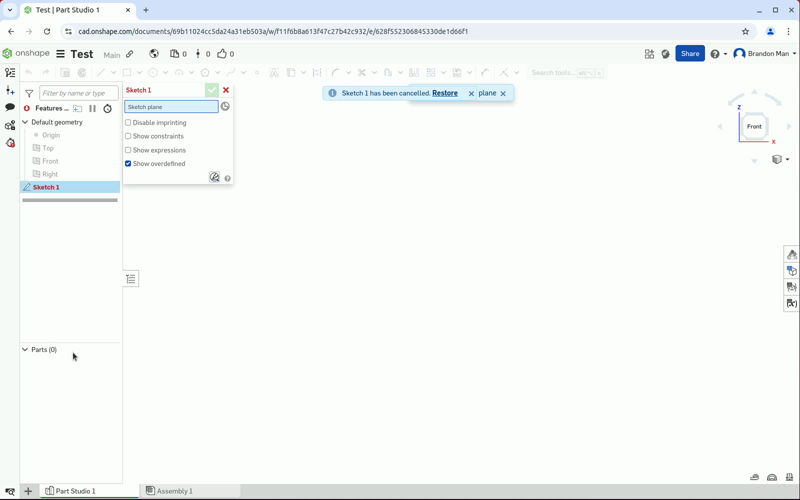
mouse_move(73, 163)
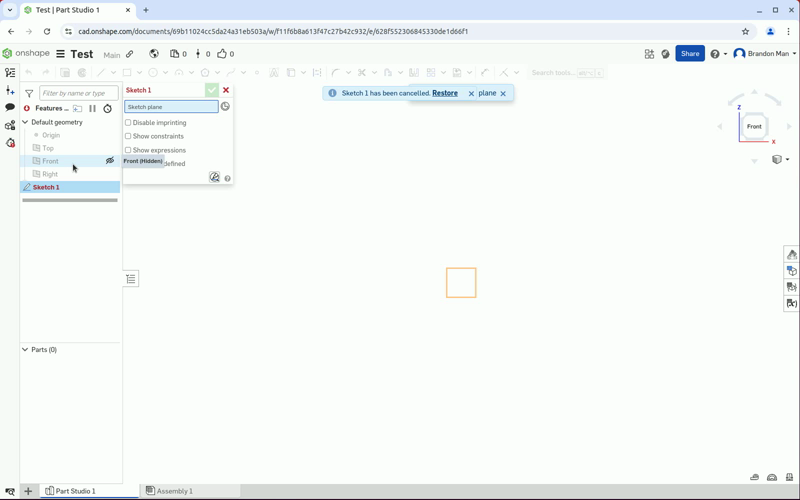
click(73, 163)
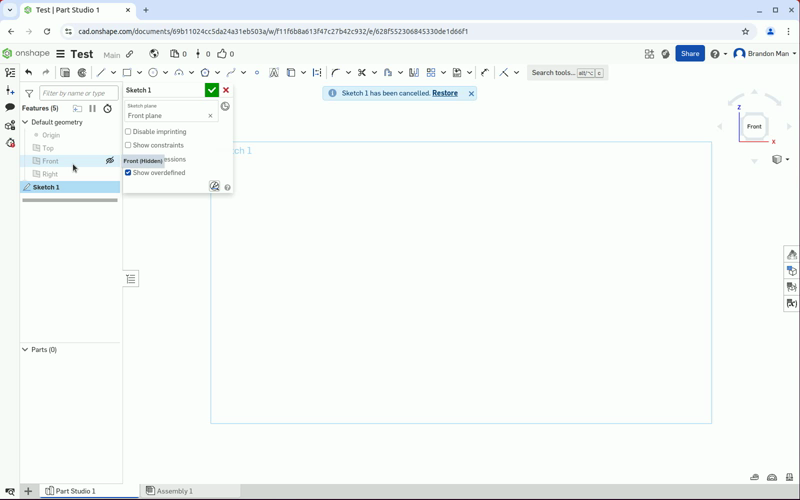
mouse_move(73, 352)
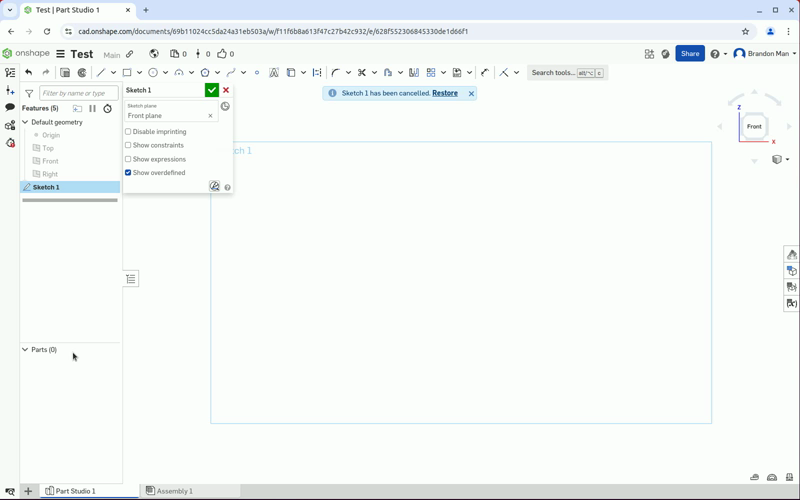
key(y)
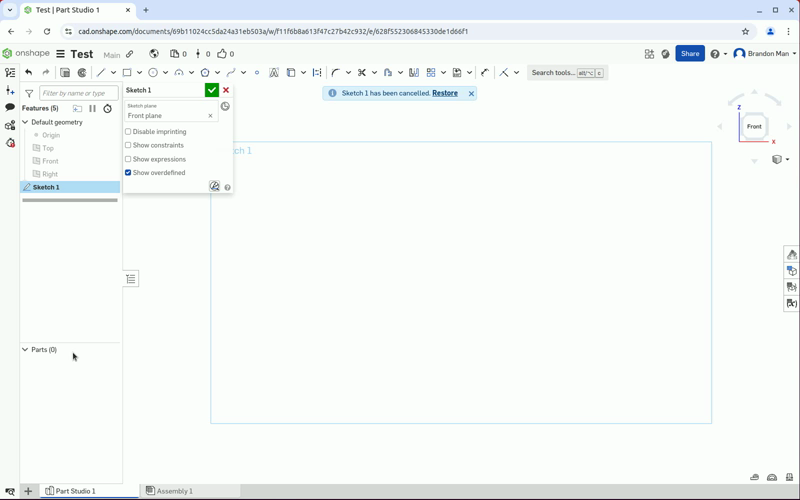
key(c)
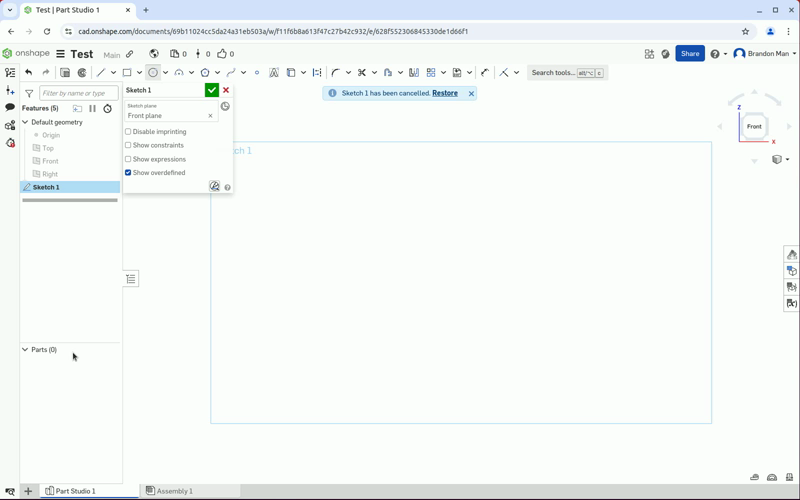
key_down(shift)
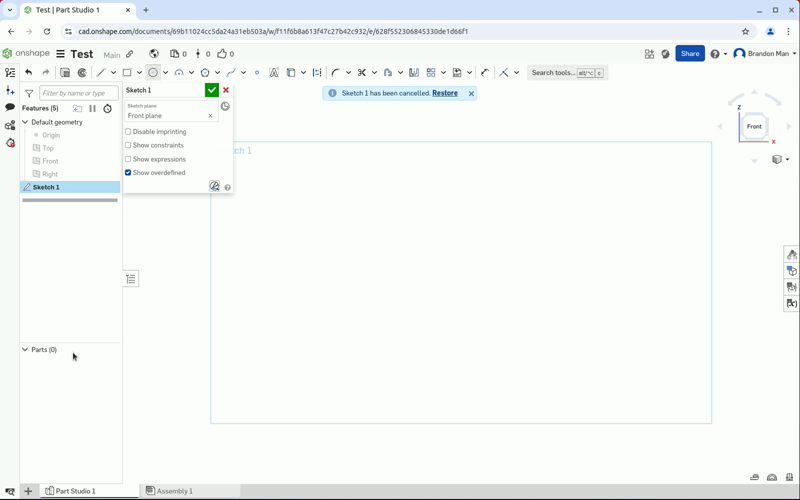
mouse_move(461, 282)
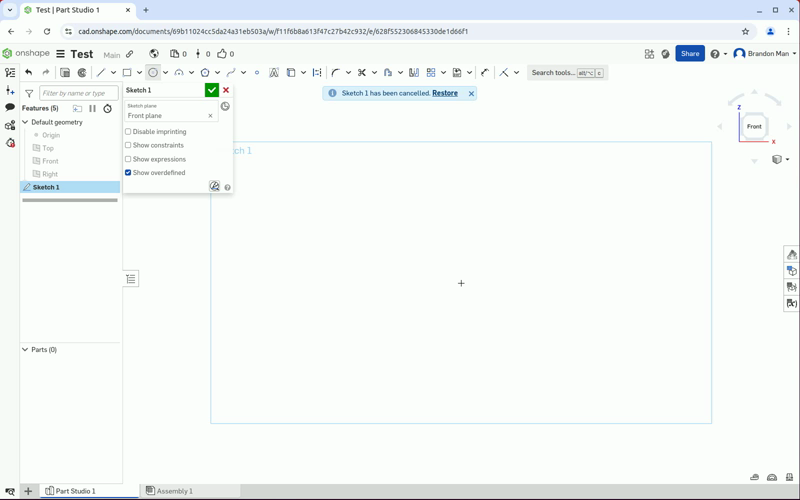
click(461, 282)
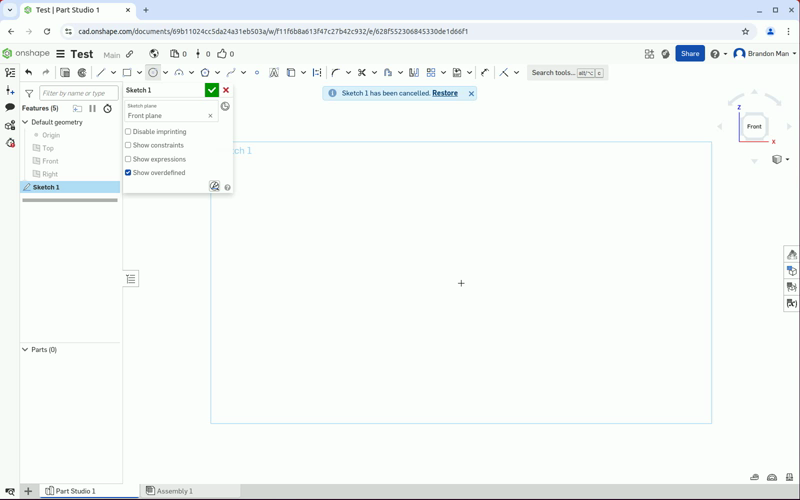
key_up(shift)
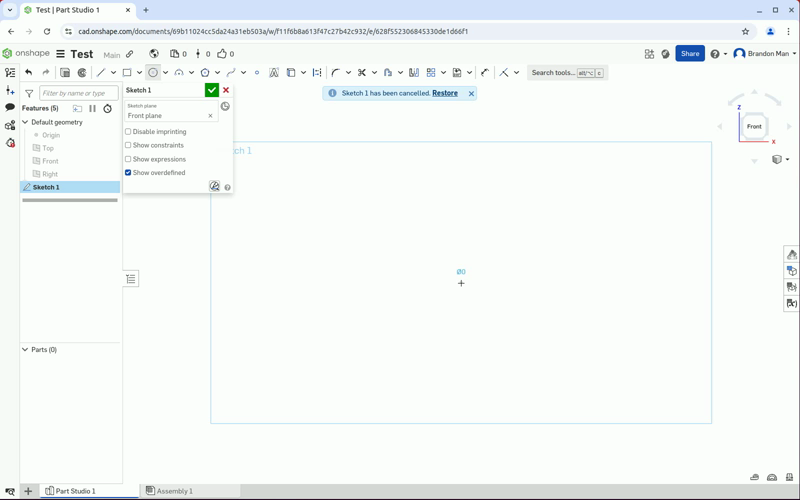
mouse_move(572, 282)
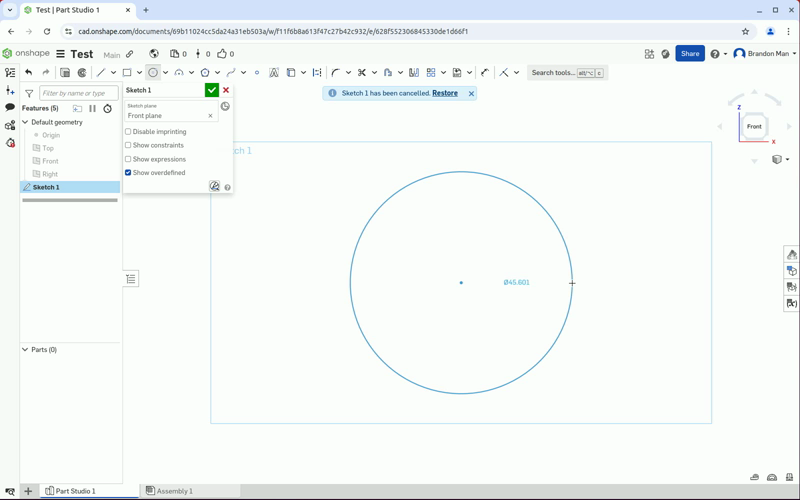
click(572, 282)
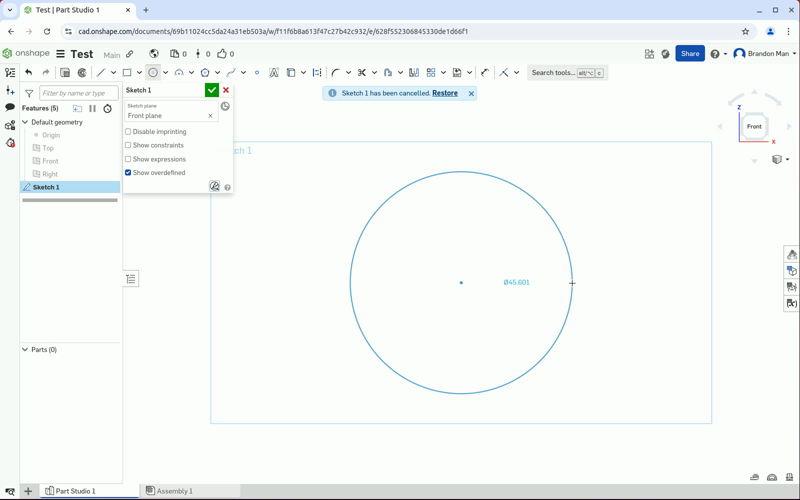
key(esc)
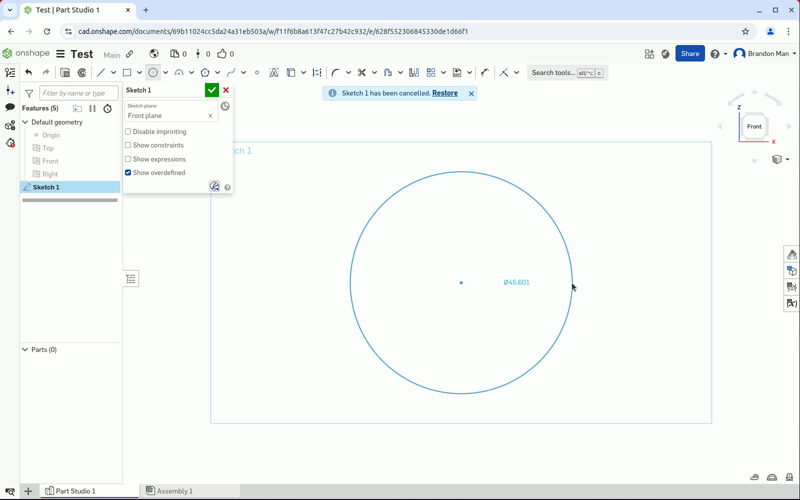
mouse_move(500, 244)
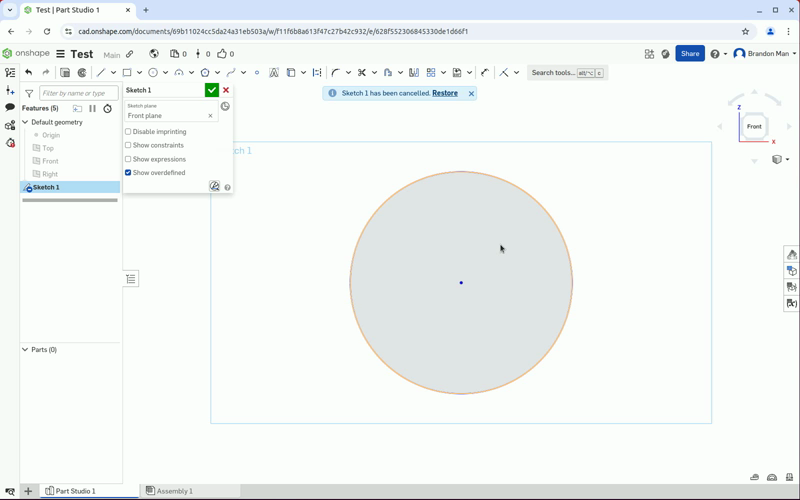
click(500, 244)
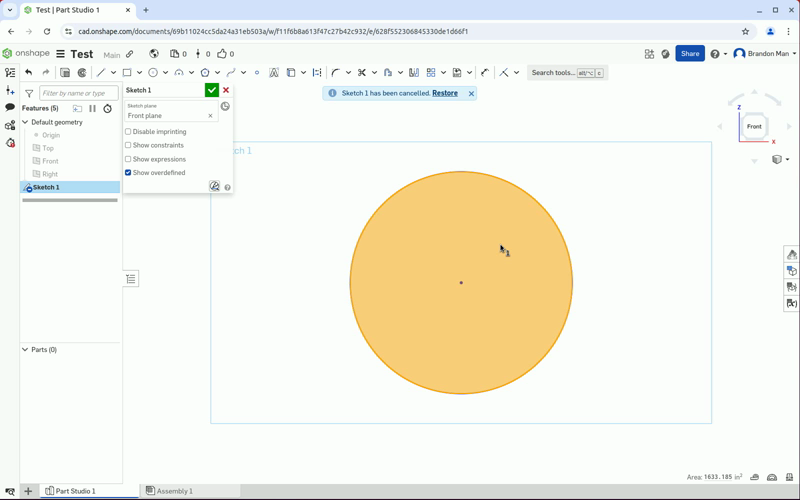
mouse_move(73, 352)
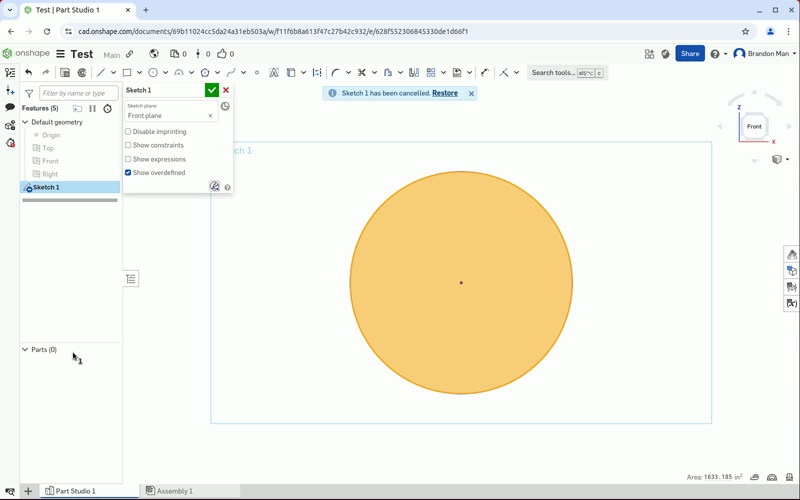
key(shift+y)
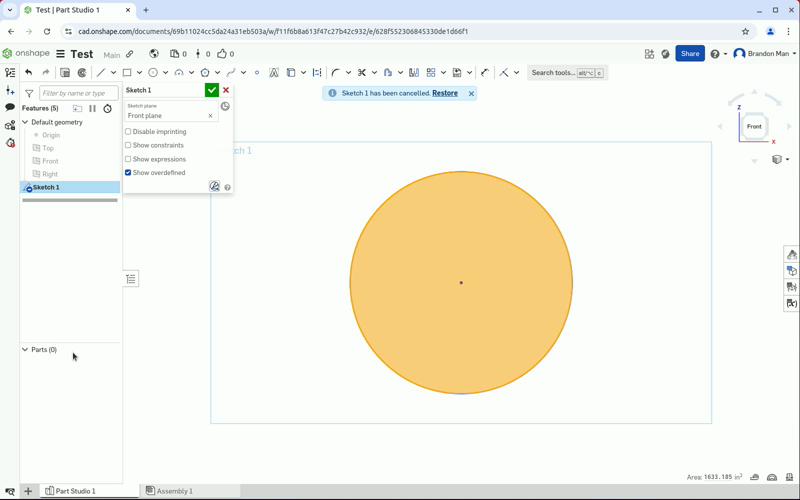
key(shift+e)
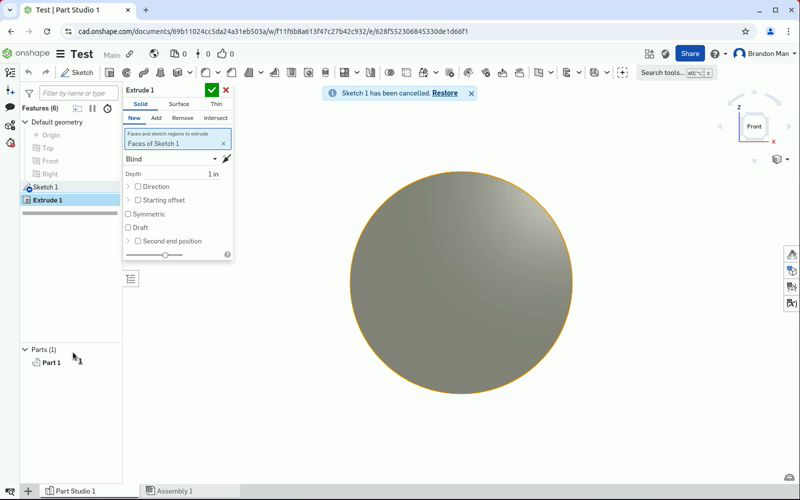
mouse_move(143, 106)
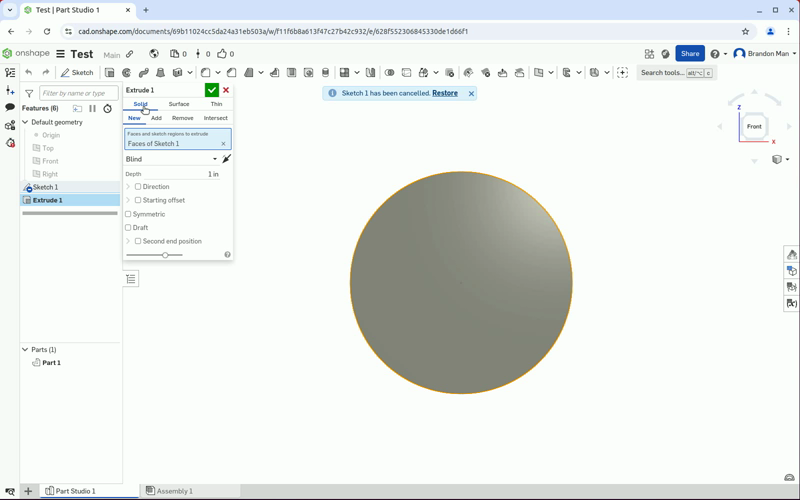
click(143, 106)
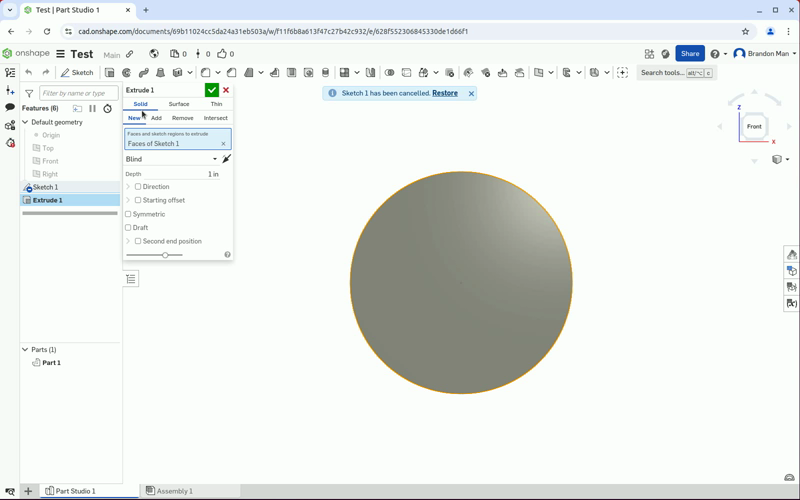
mouse_move(137, 120)
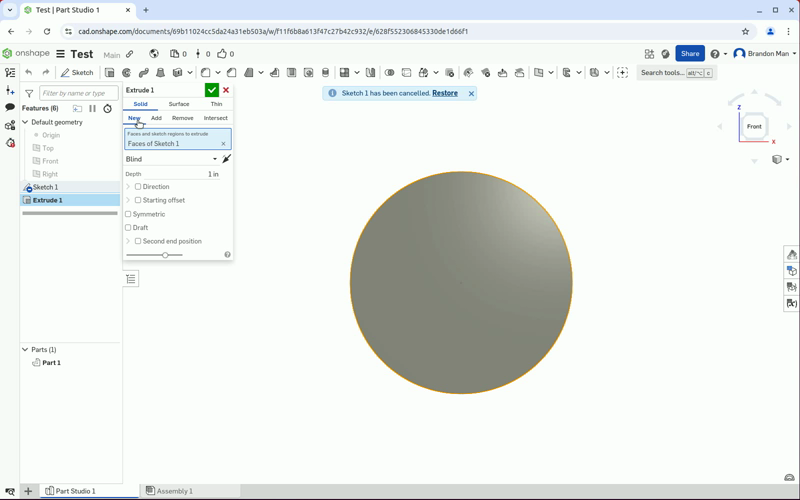
click(137, 120)
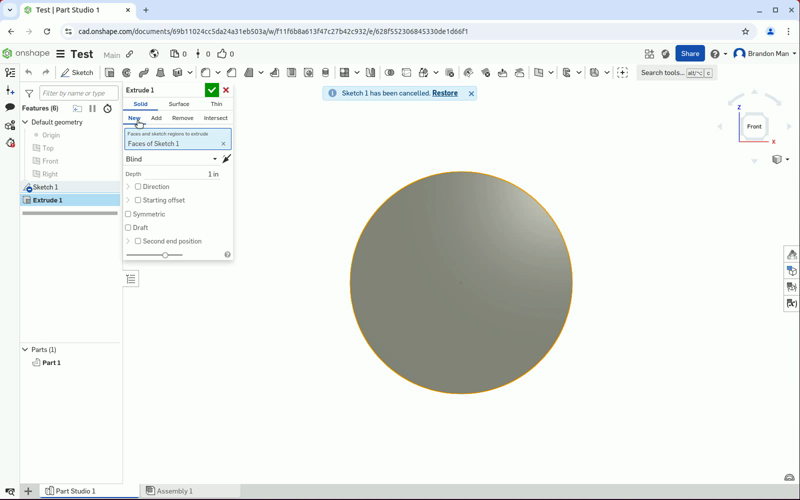
key(tab, 4)
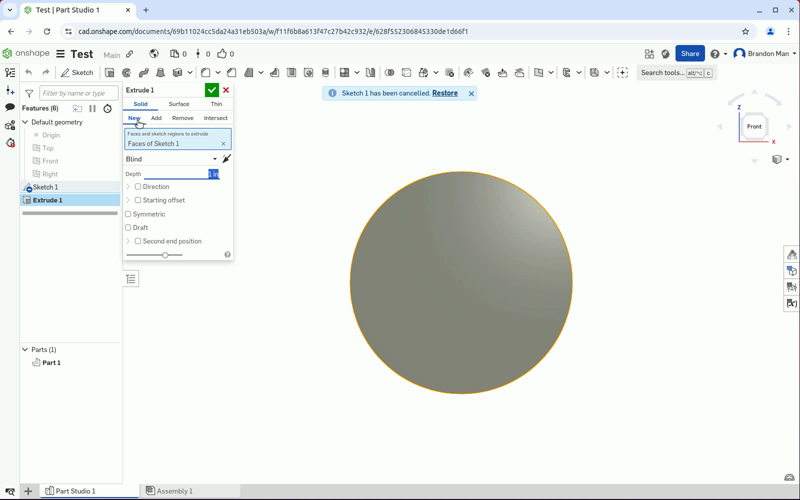
text(46.216)
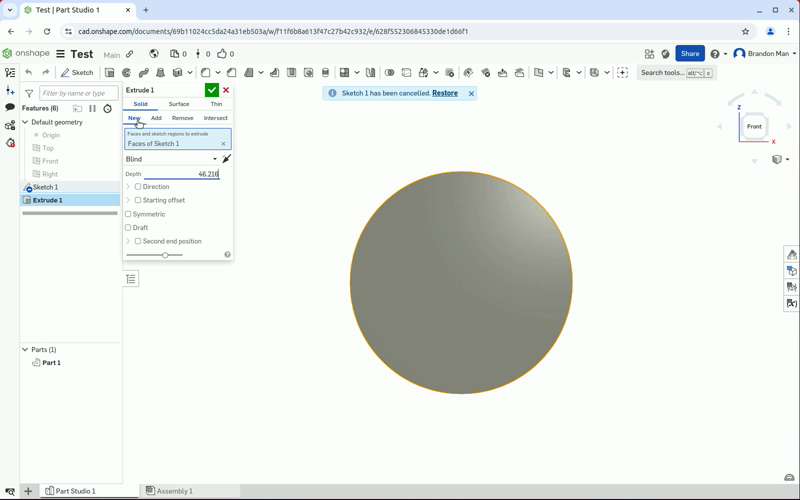
key(tab, 3)
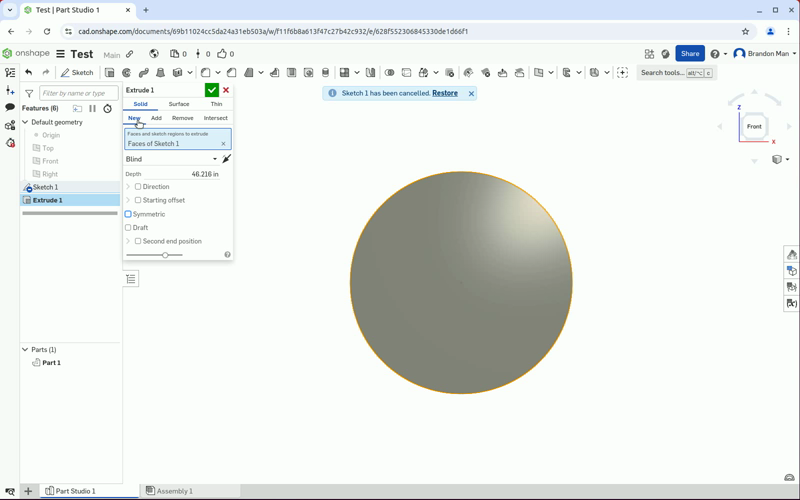
key(space)
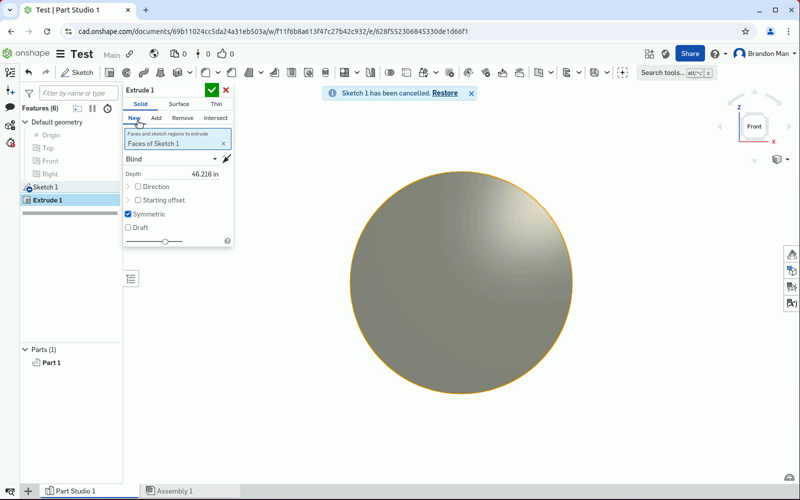
key(enter)
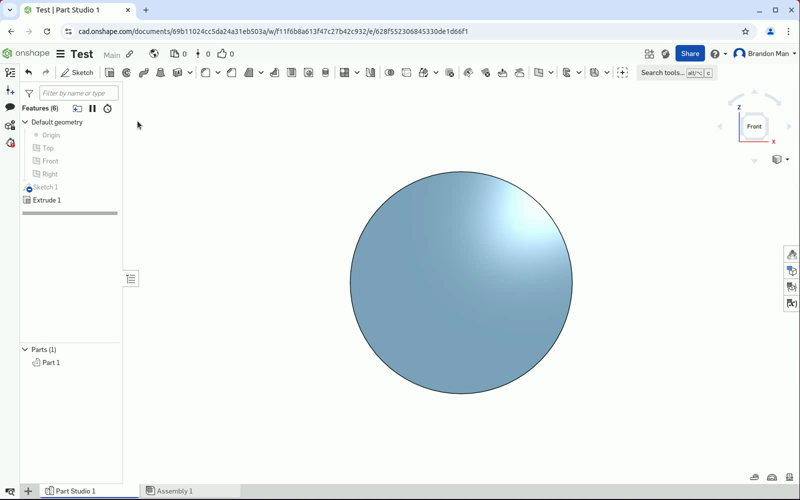
key(shift+h)
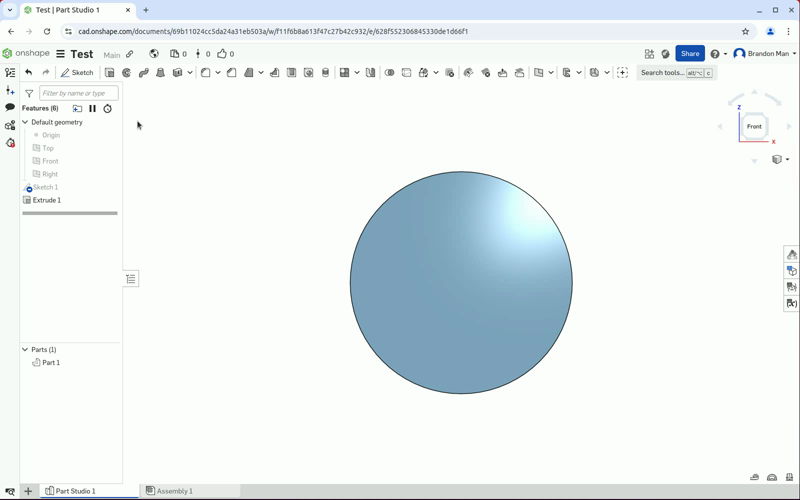
key(shift+h)
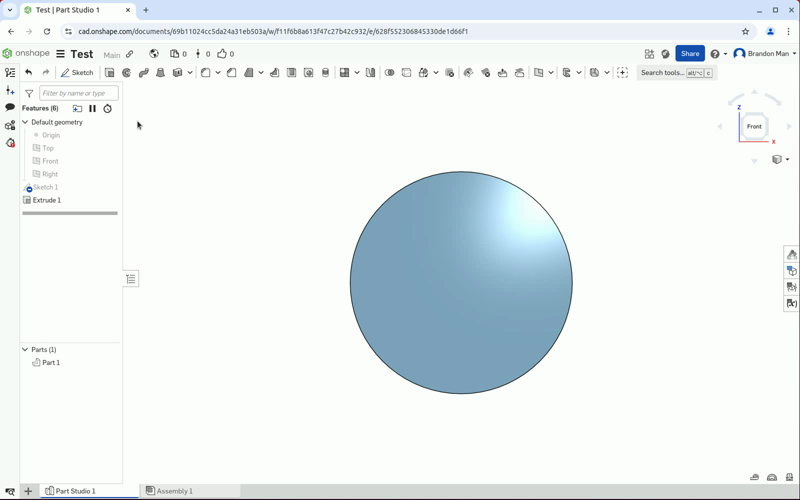
mouse_move(73, 189)
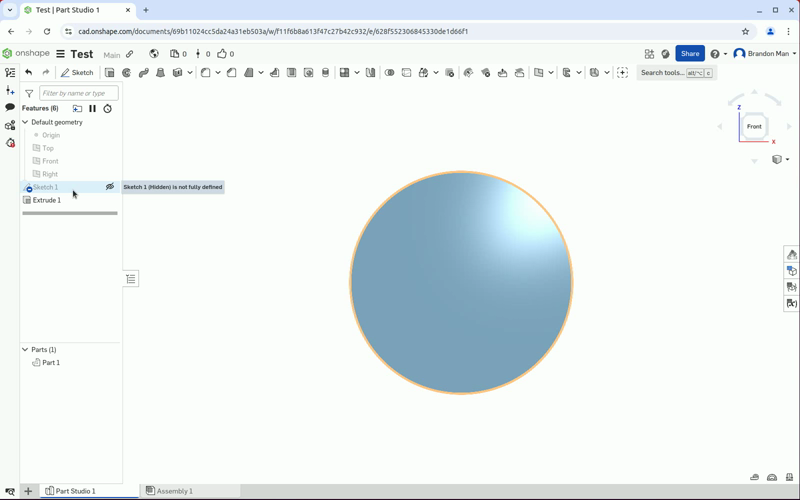
click(73, 189)
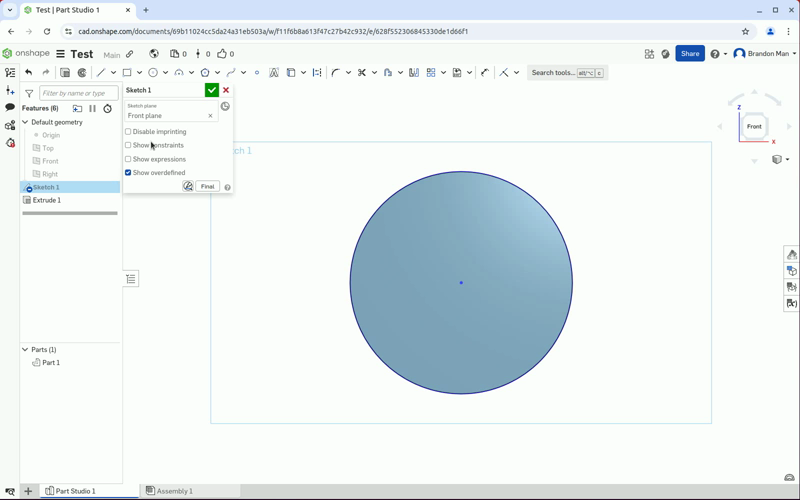
mouse_move(229, 92)
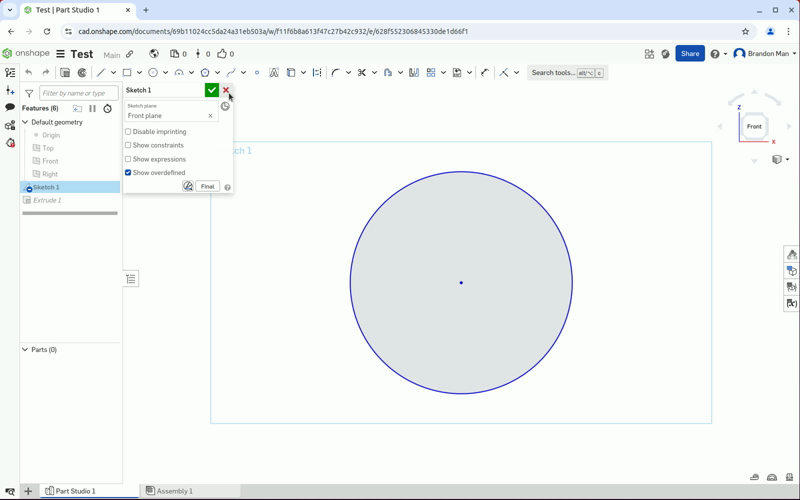
click(229, 92)
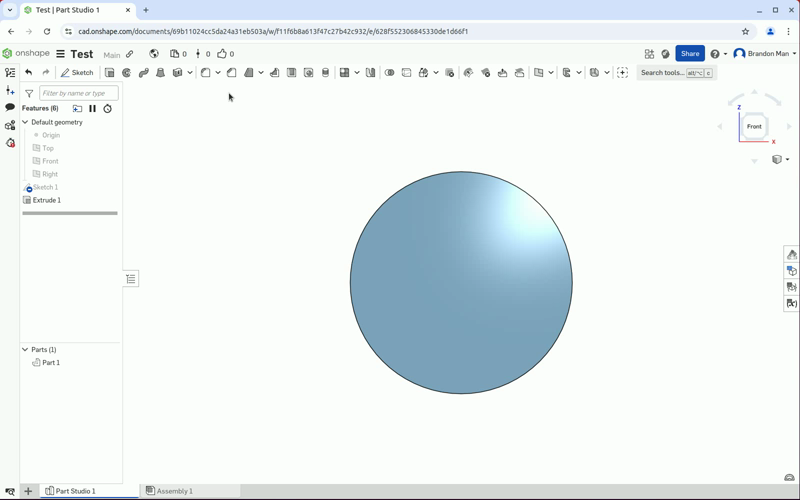
mouse_move(73, 352)
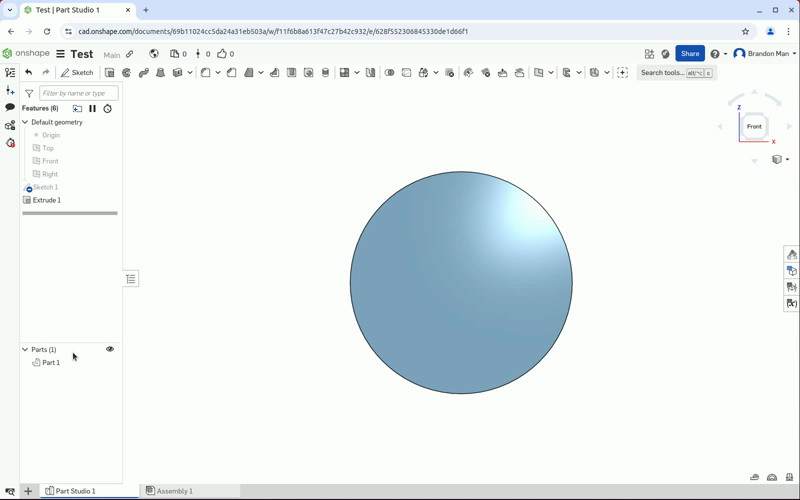
key(y)
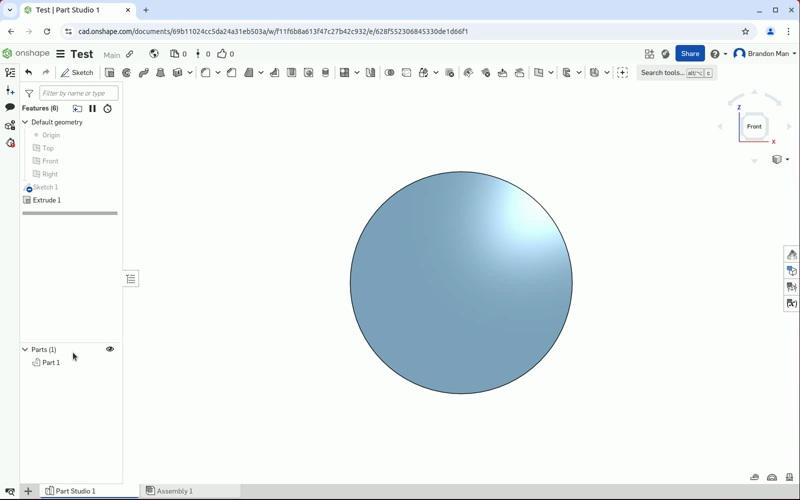
key(shift+p)
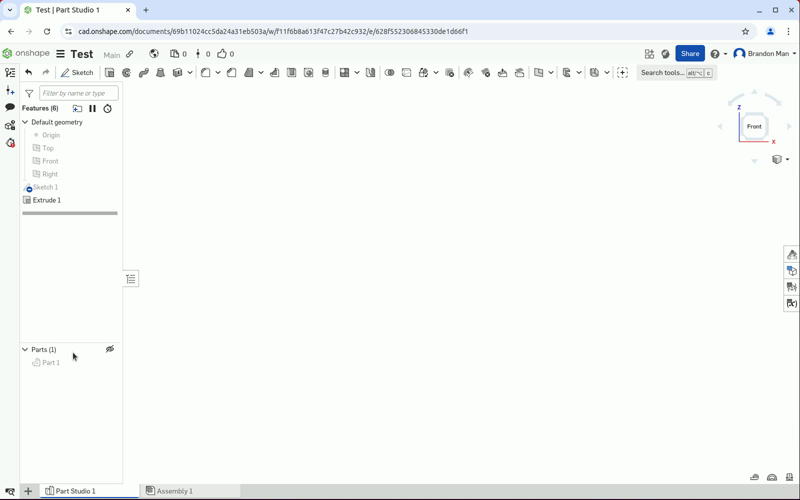
key(space)
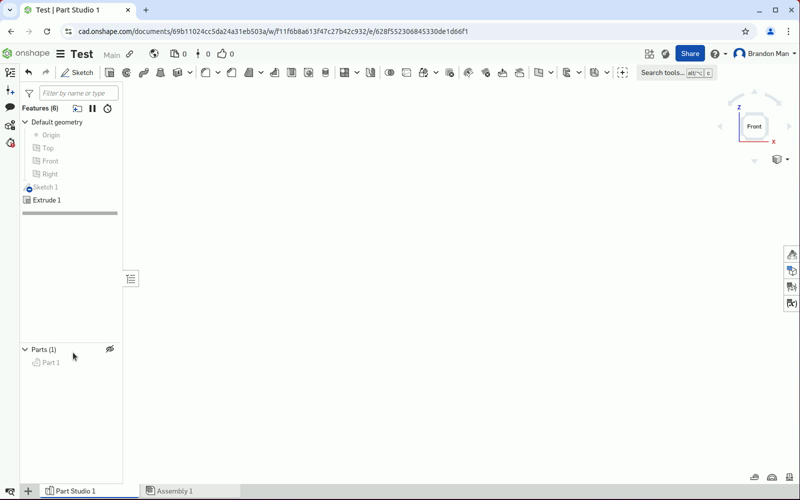
key_down(shift)
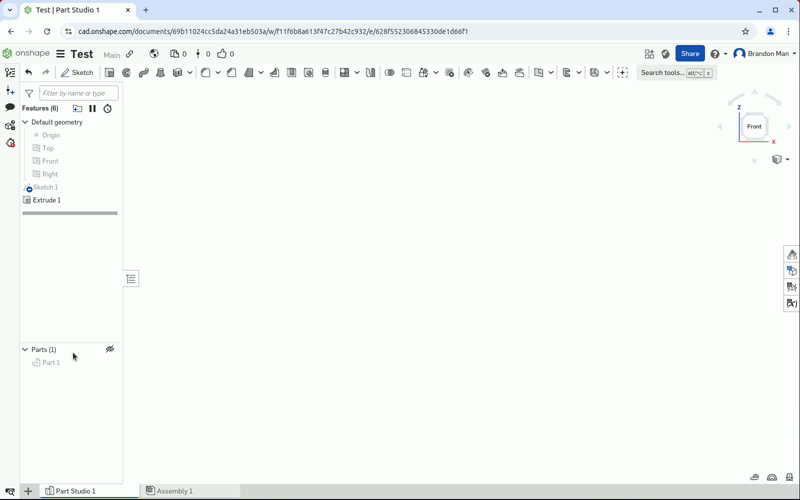
key(down)
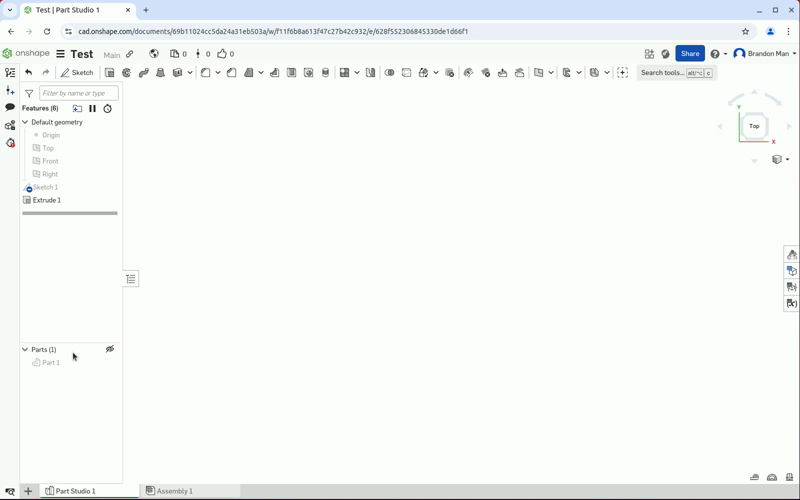
key_up(shift)
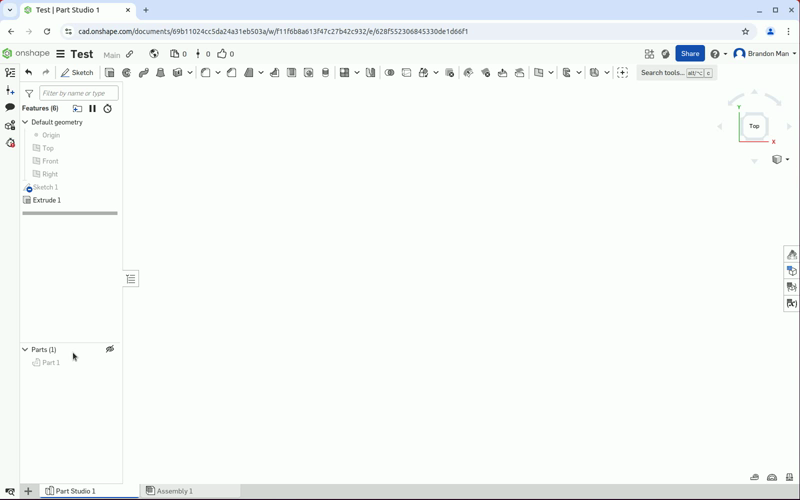
mouse_move(73, 352)
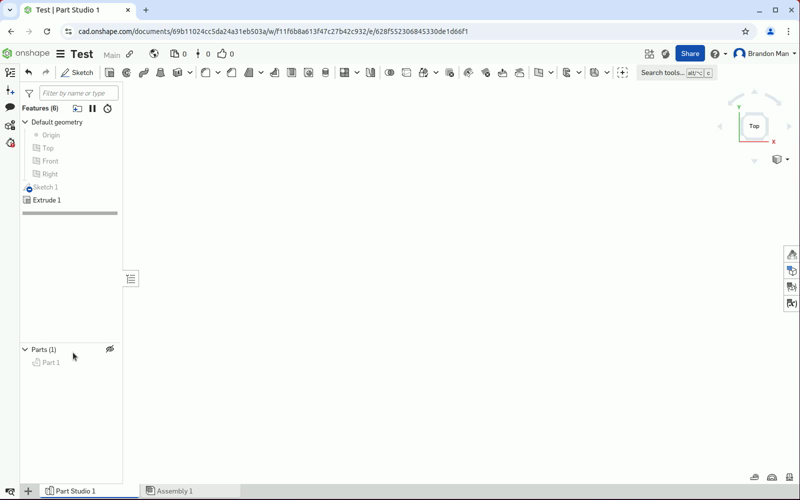
key(shift+y)
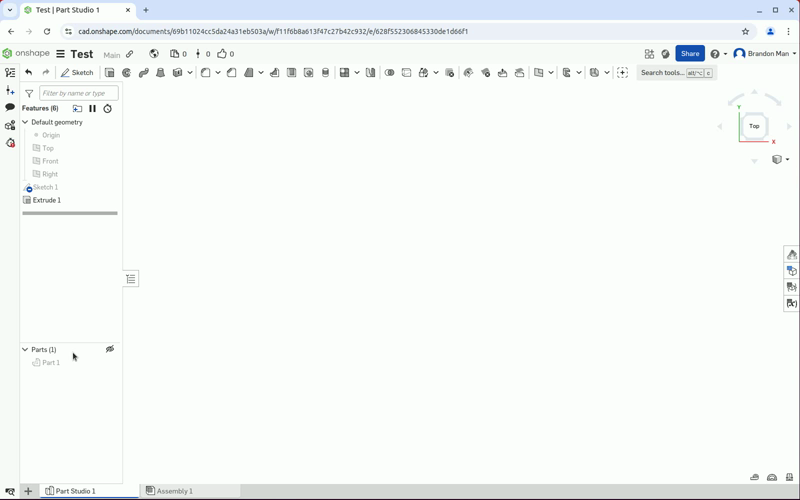
key(shift+s)
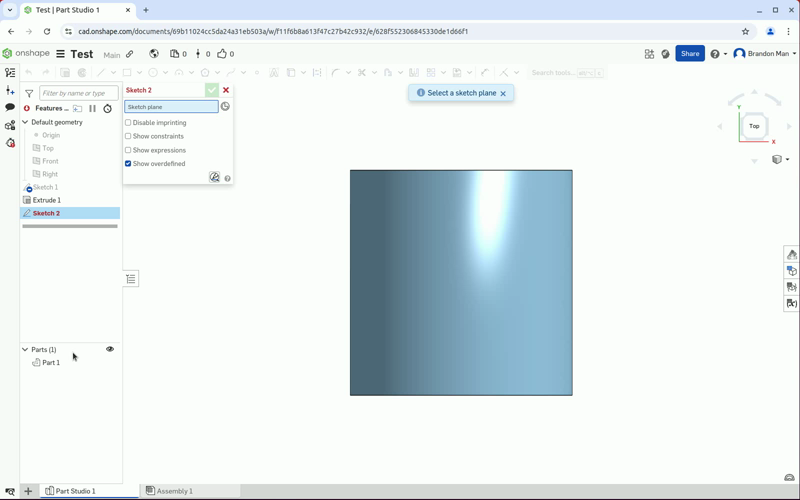
mouse_move(73, 150)
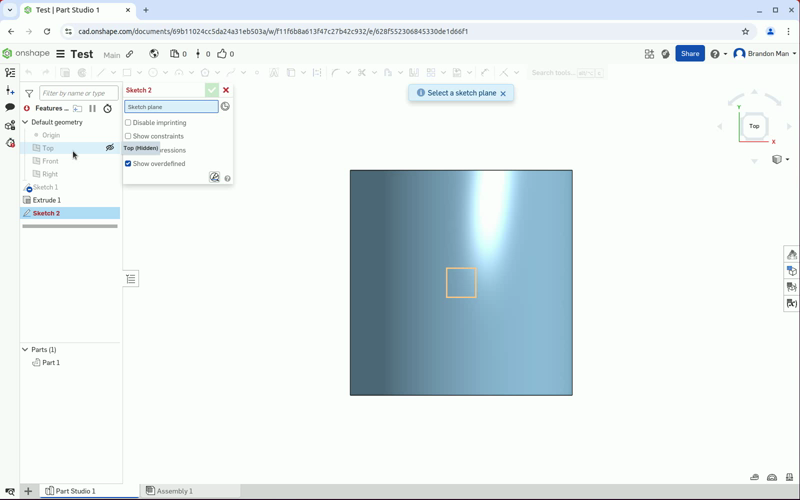
click(73, 150)
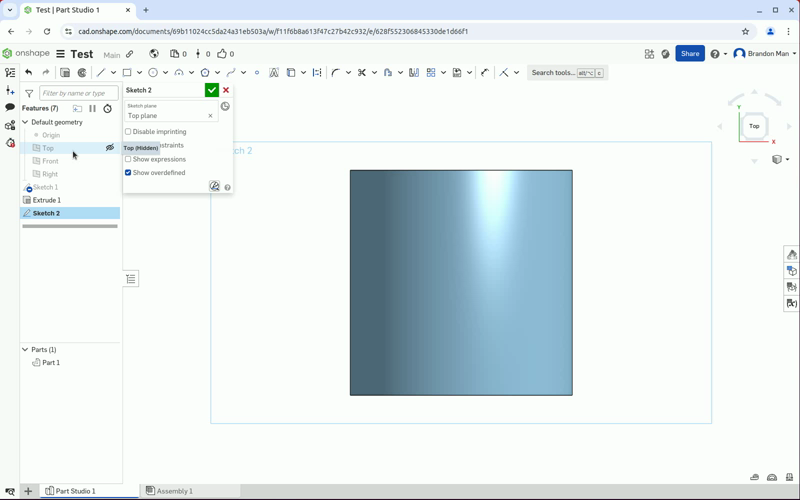
mouse_move(73, 352)
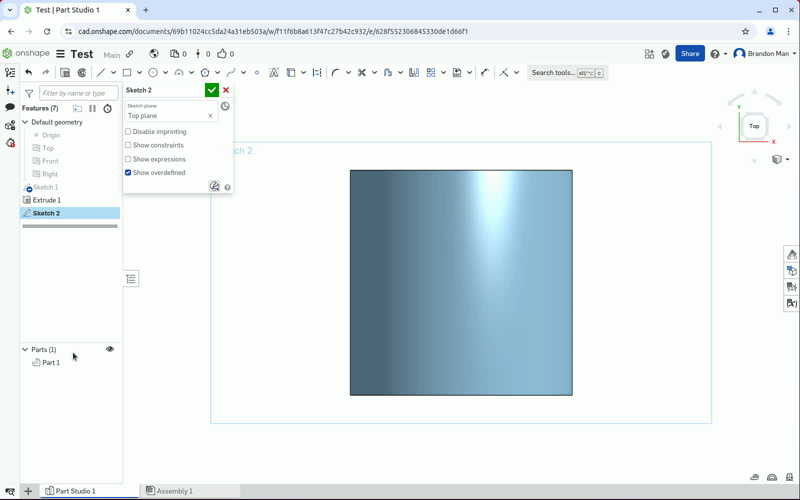
key(y)
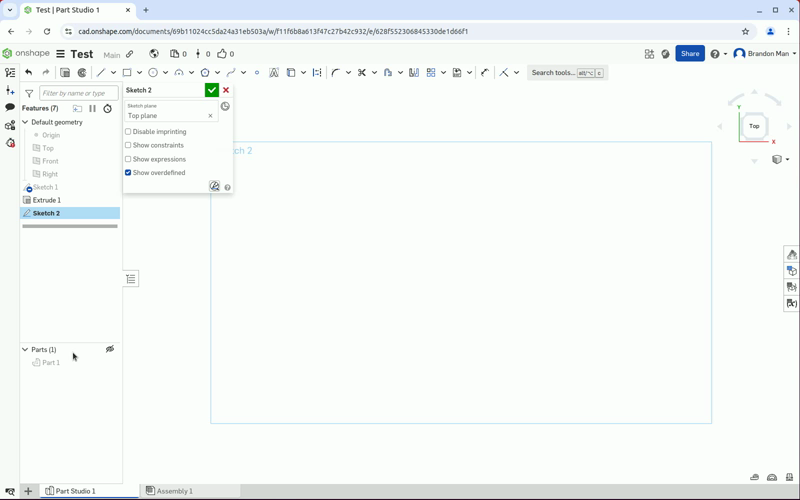
key(c)
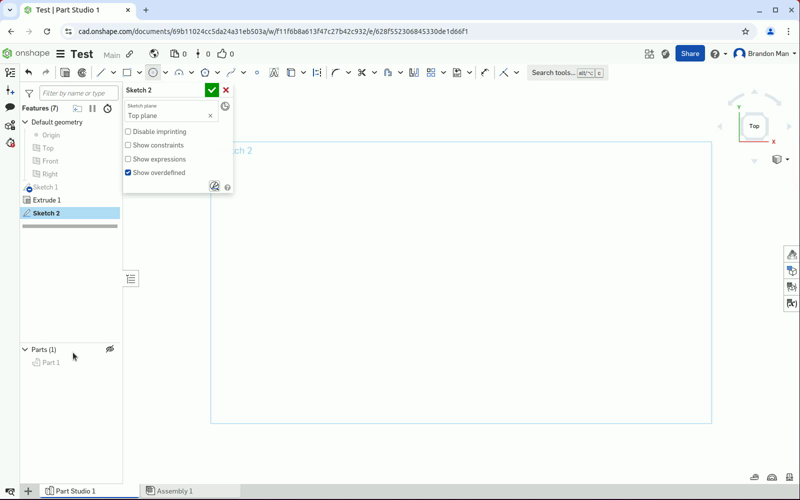
key_down(shift)
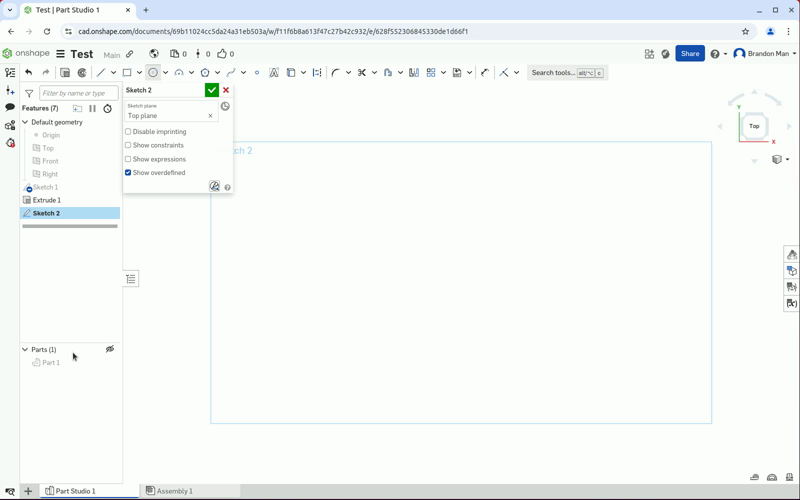
mouse_move(461, 282)
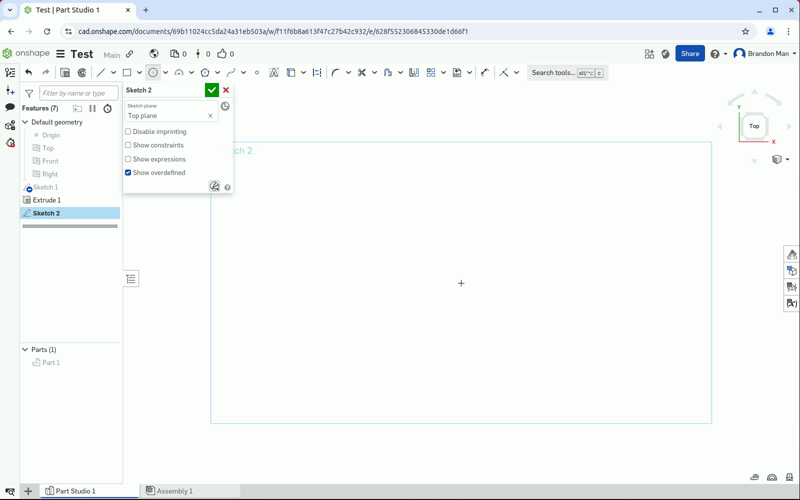
click(461, 282)
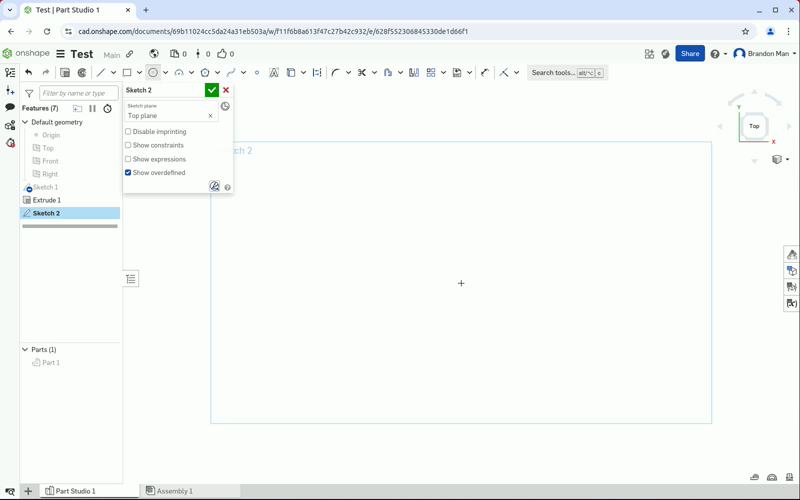
key_up(shift)
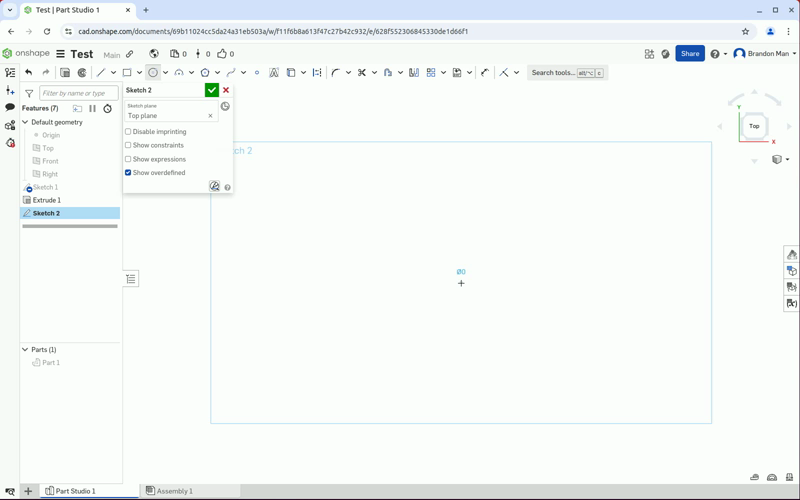
mouse_move(572, 282)
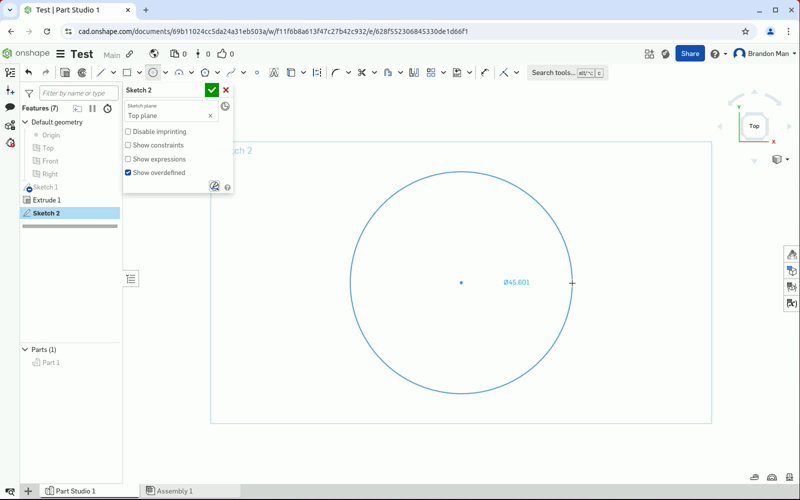
click(572, 282)
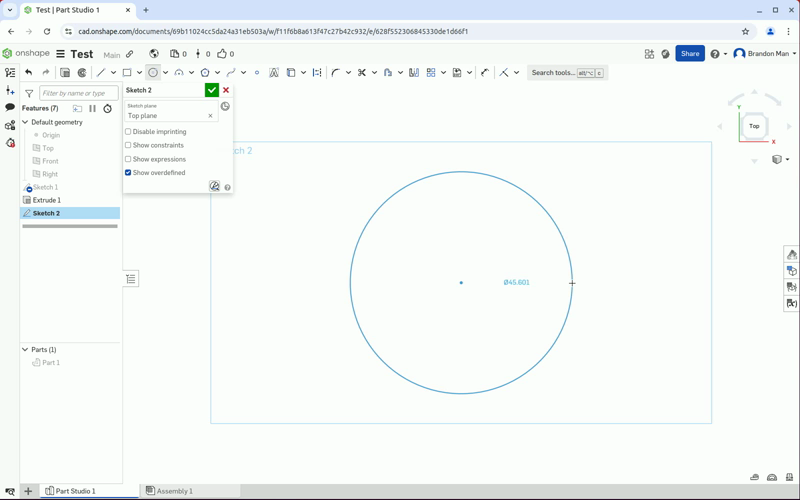
key(esc)
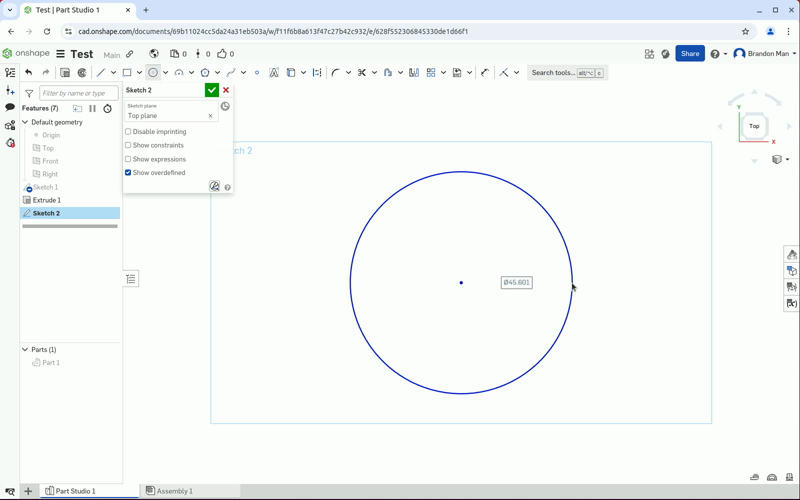
mouse_move(529, 258)
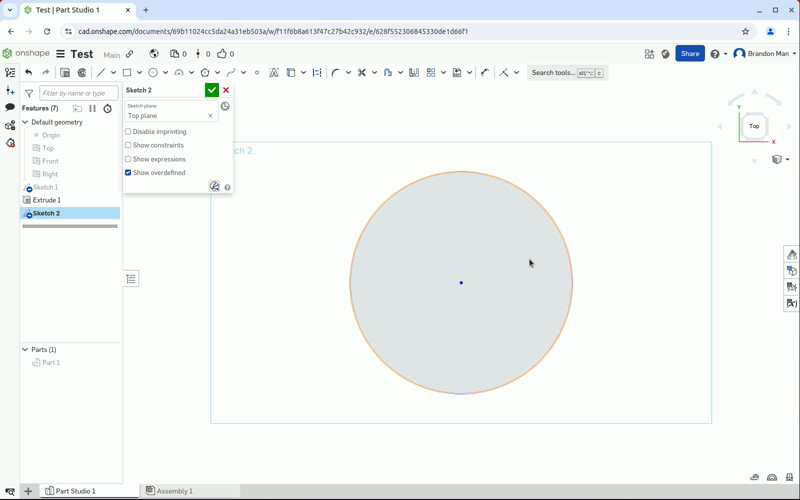
click(529, 258)
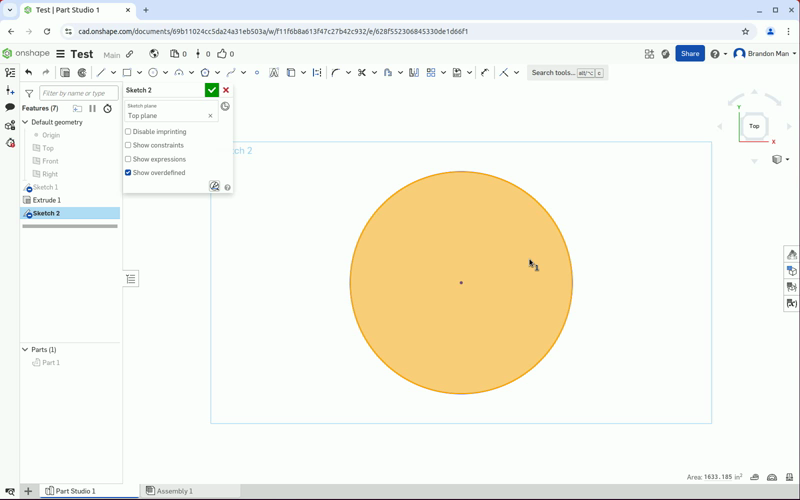
mouse_move(73, 352)
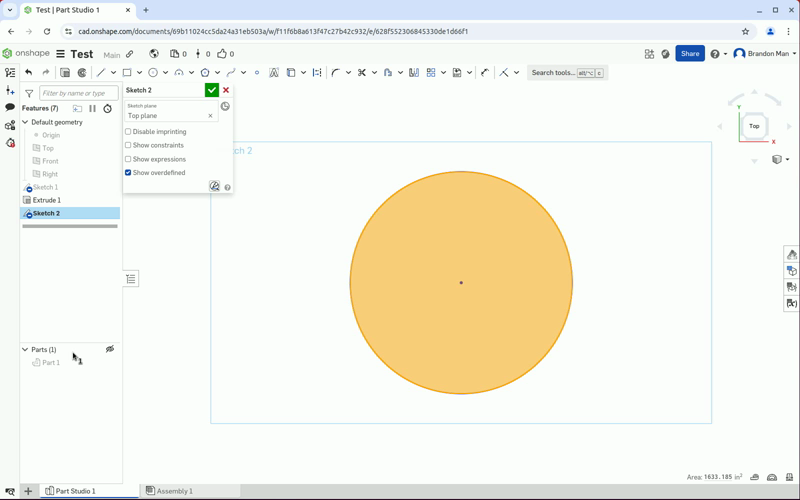
key(shift+y)
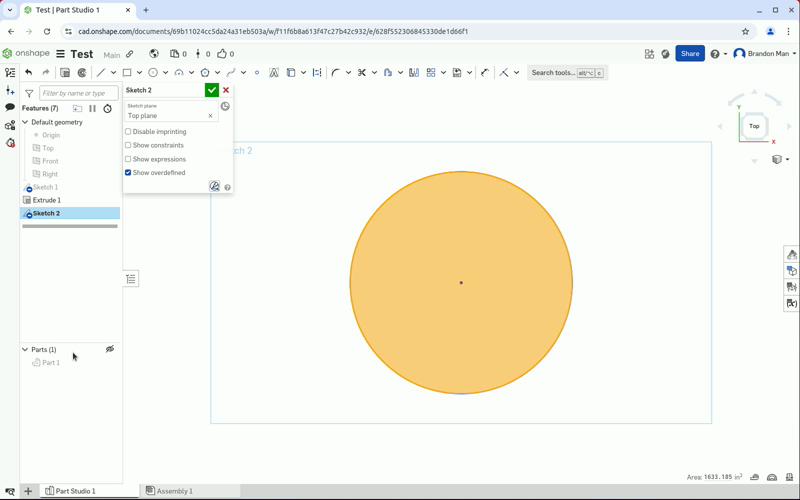
key(shift+e)
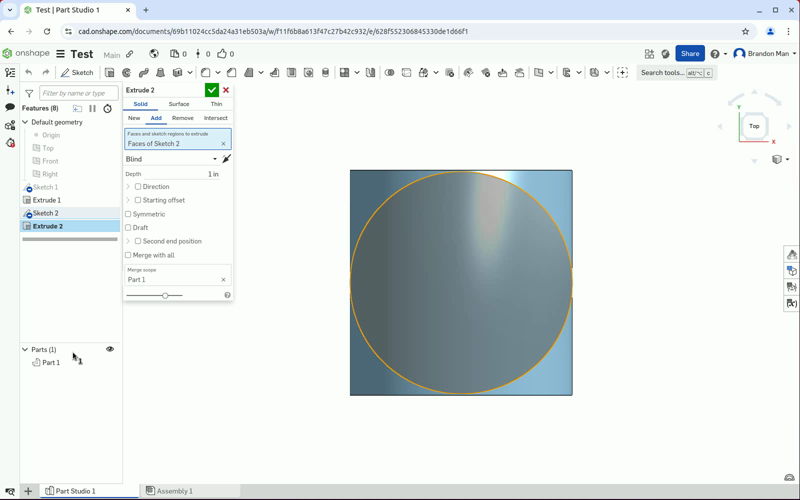
mouse_move(143, 106)
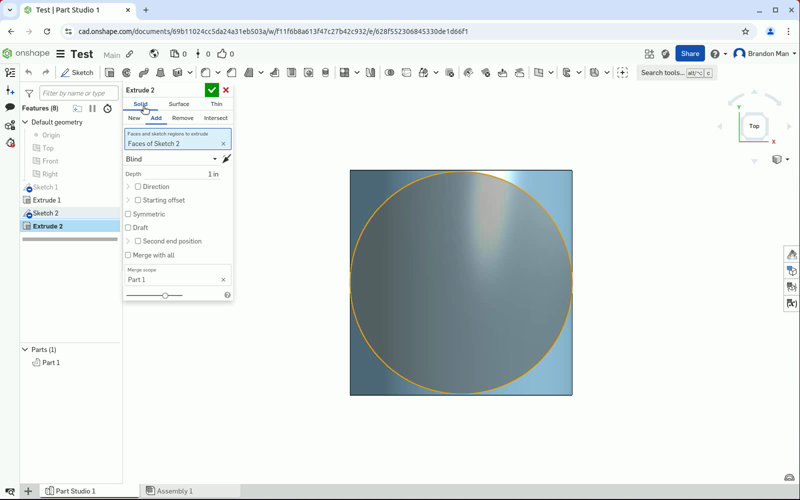
click(143, 106)
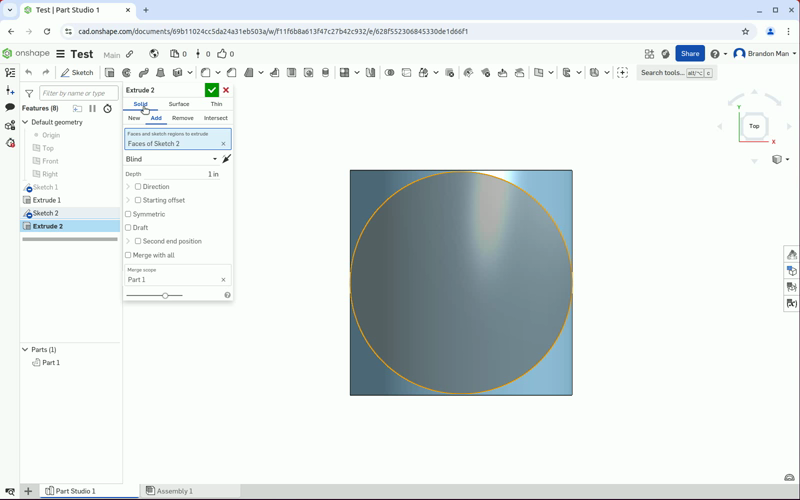
mouse_move(219, 120)
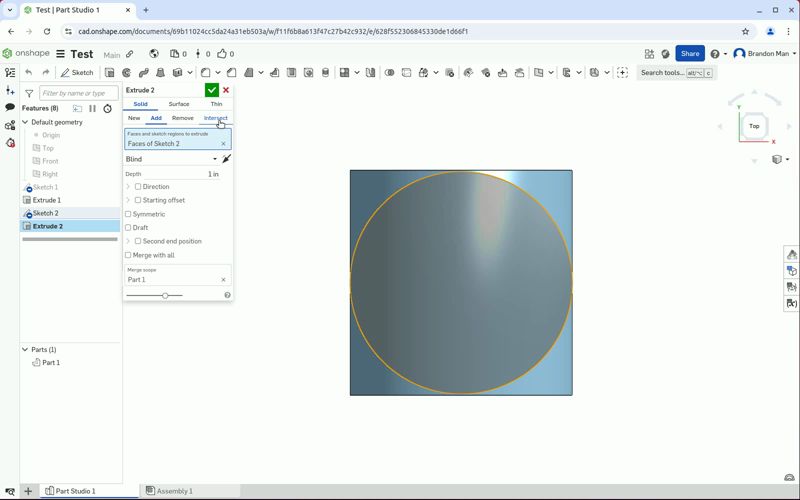
click(219, 120)
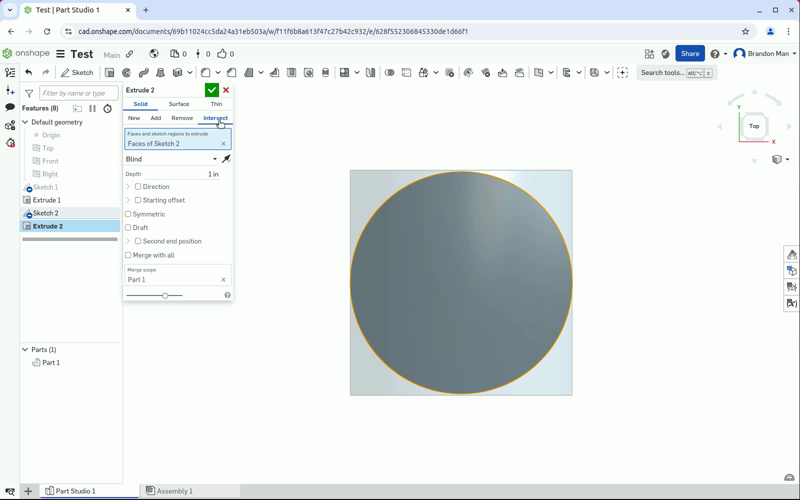
key(tab, 4)
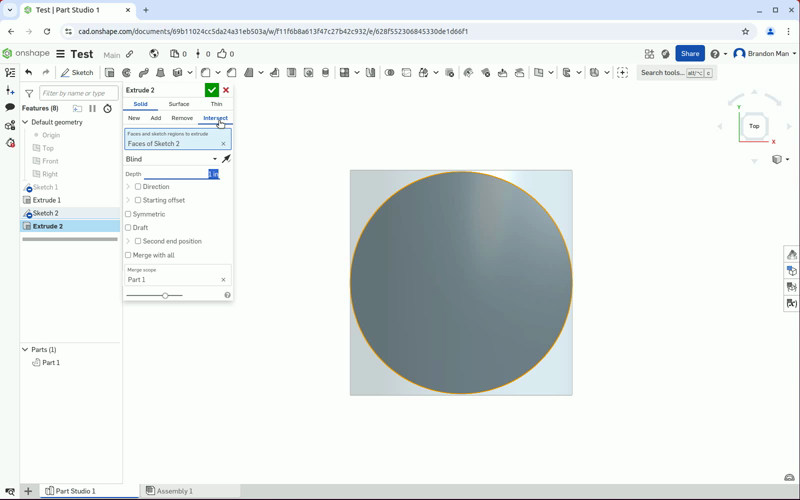
text(54.4)
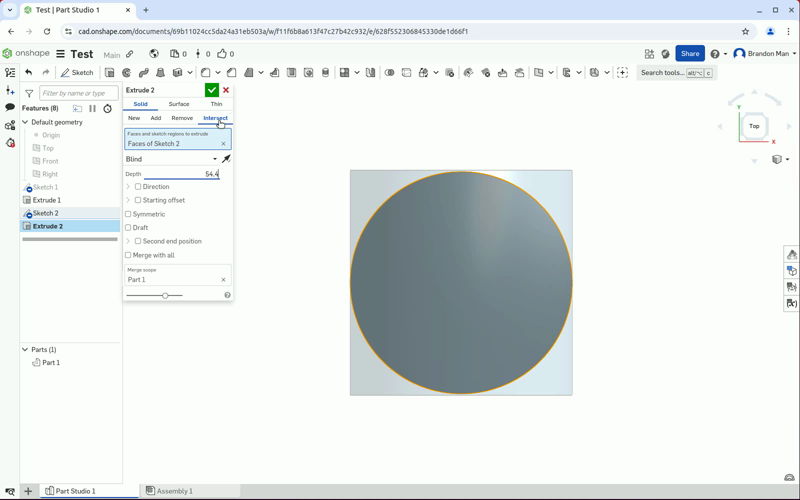
key(tab, 3)
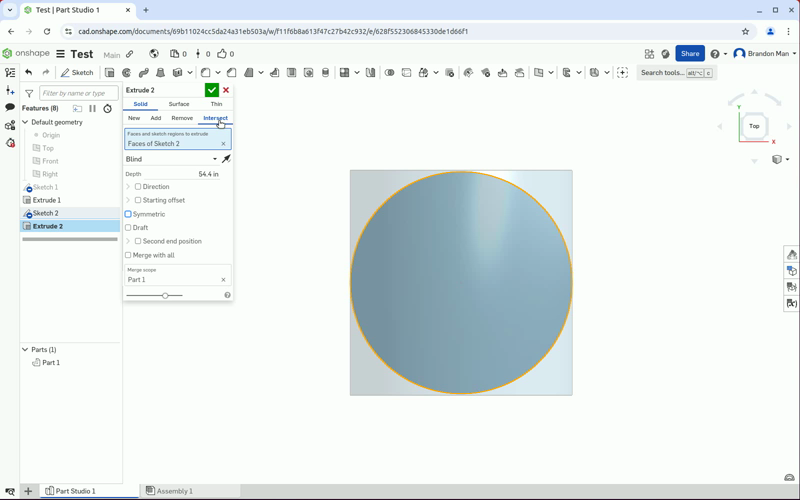
key(space)
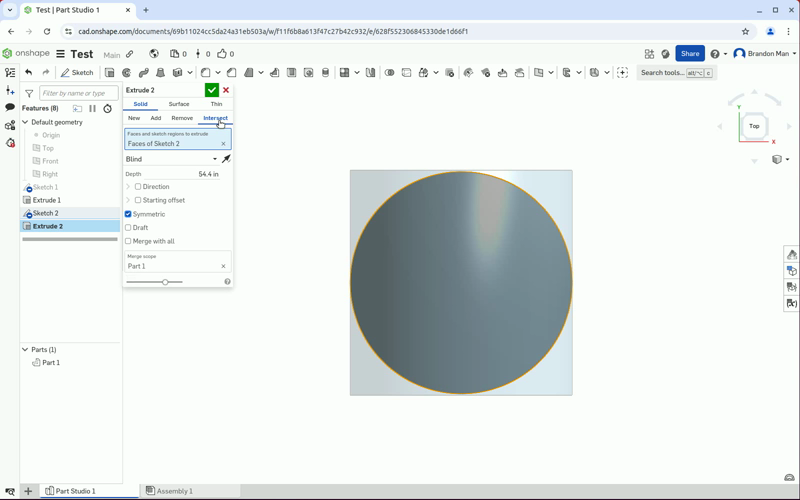
key(enter)
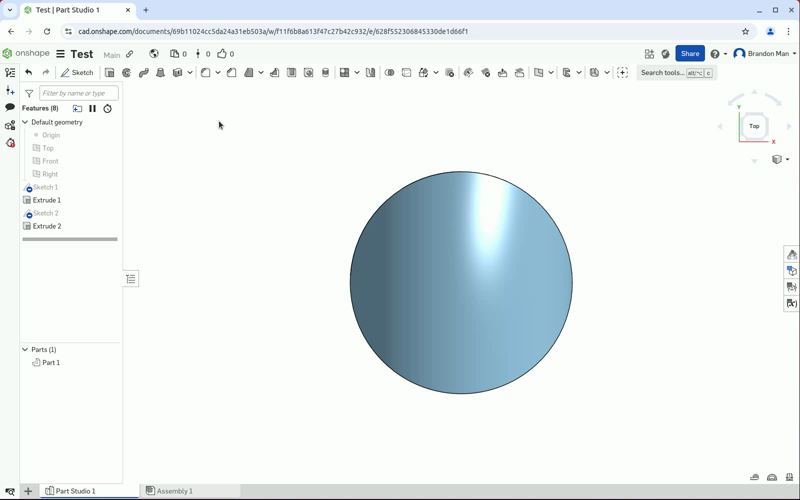
key(shift+h)
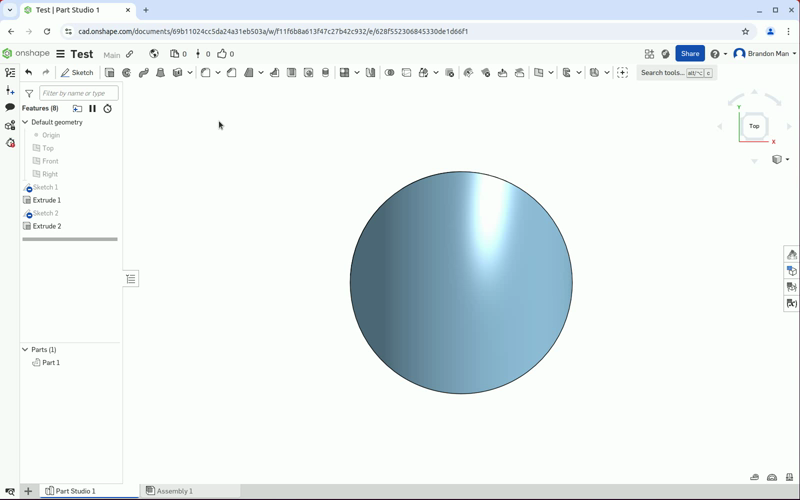
key(shift+h)
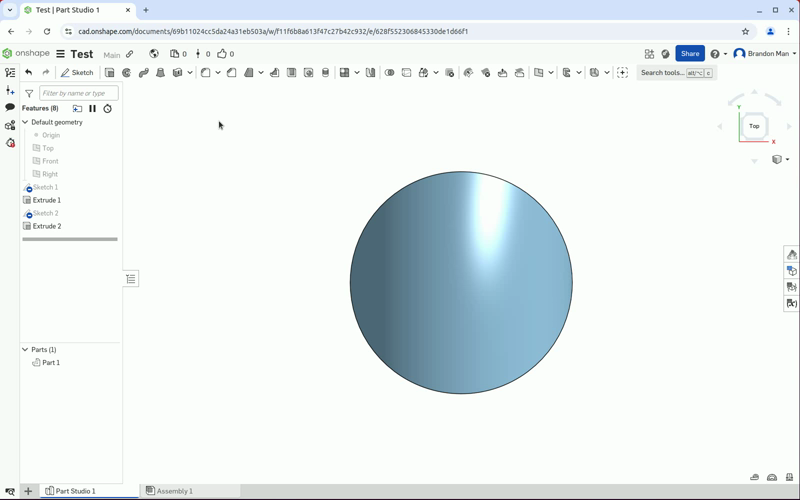
mouse_move(73, 189)
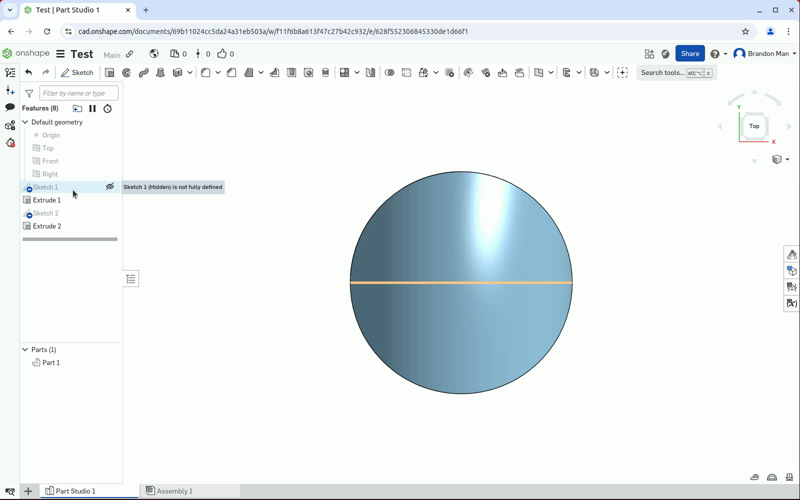
click(73, 189)
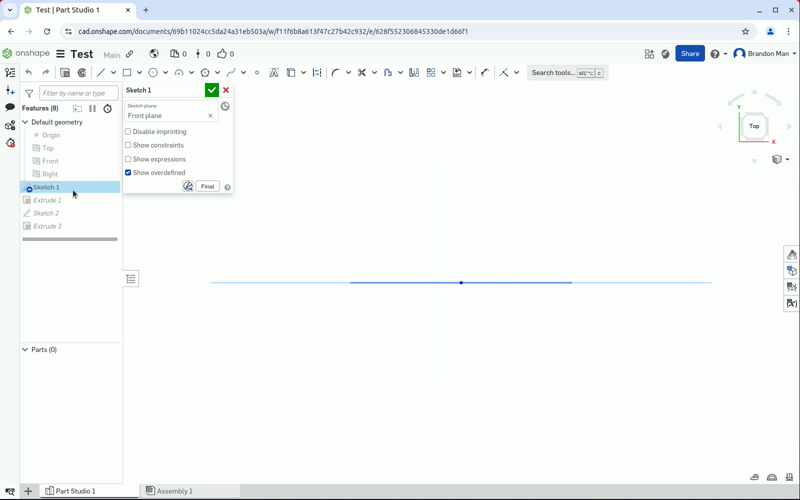
mouse_move(229, 92)
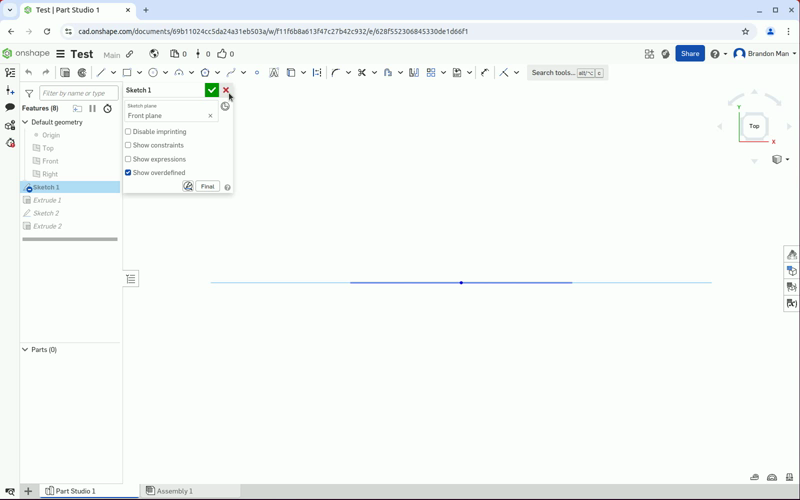
click(229, 92)
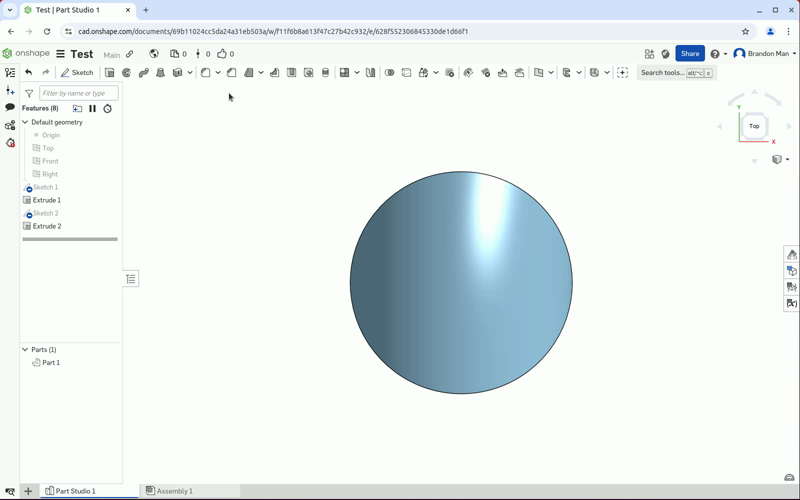
mouse_move(73, 352)
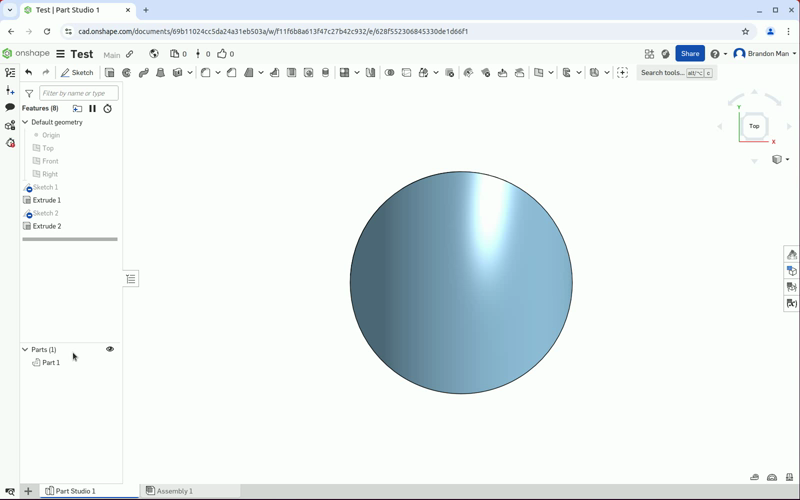
key(y)
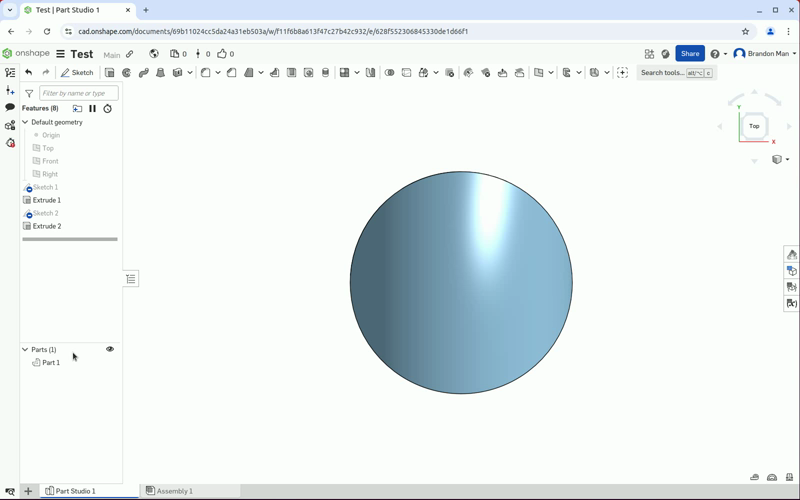
key(shift+p)
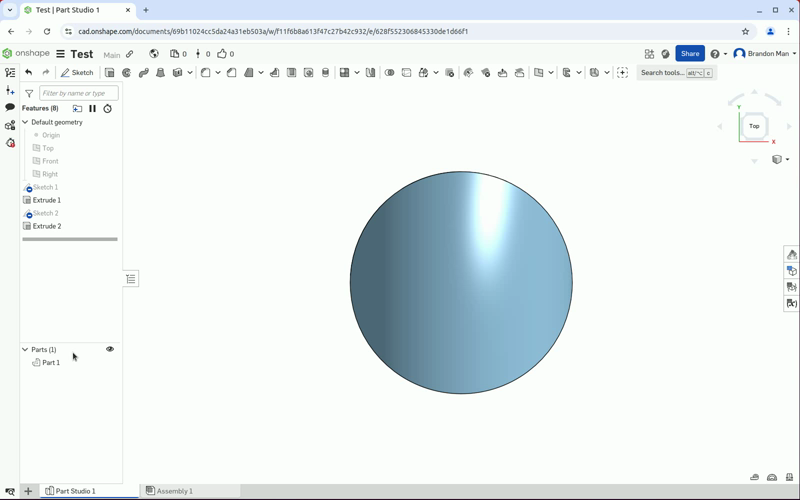
key(space)
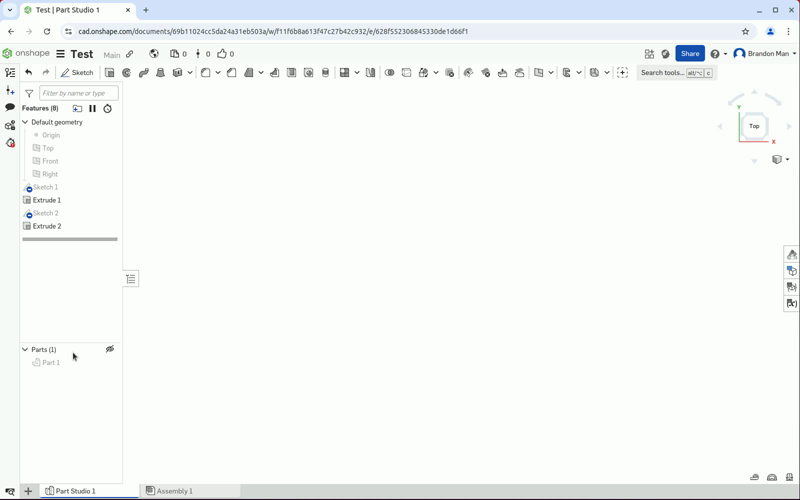
key_down(shift)
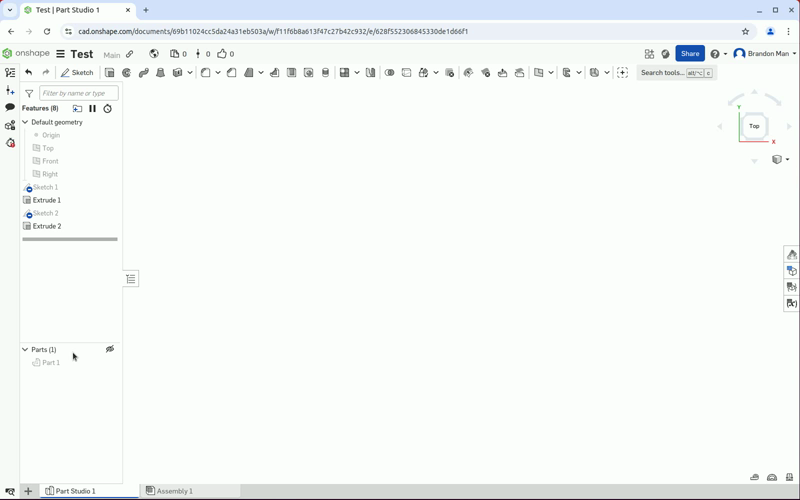
key(up)
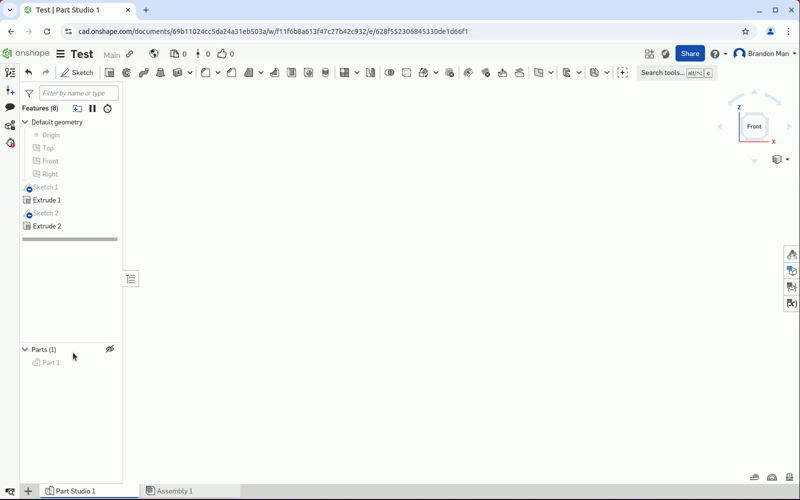
key_up(shift)
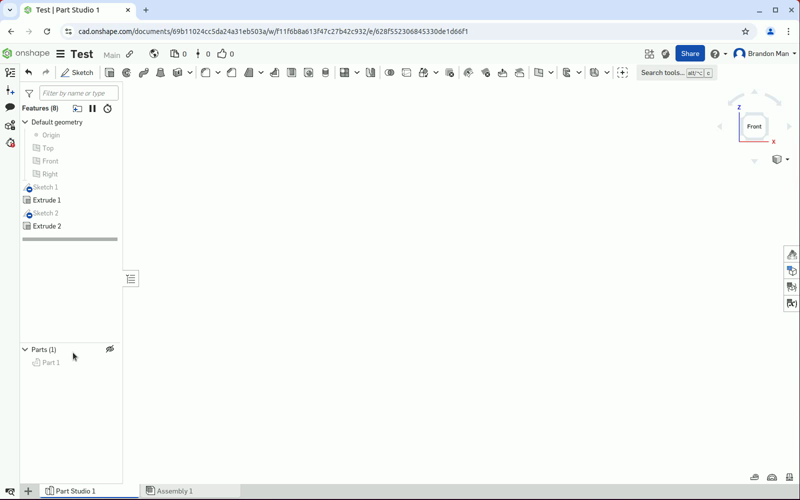
key(space)
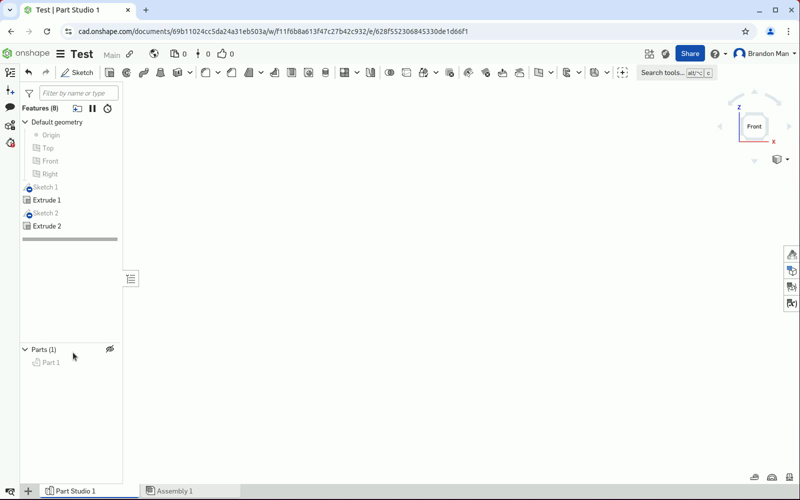
key_down(shift)
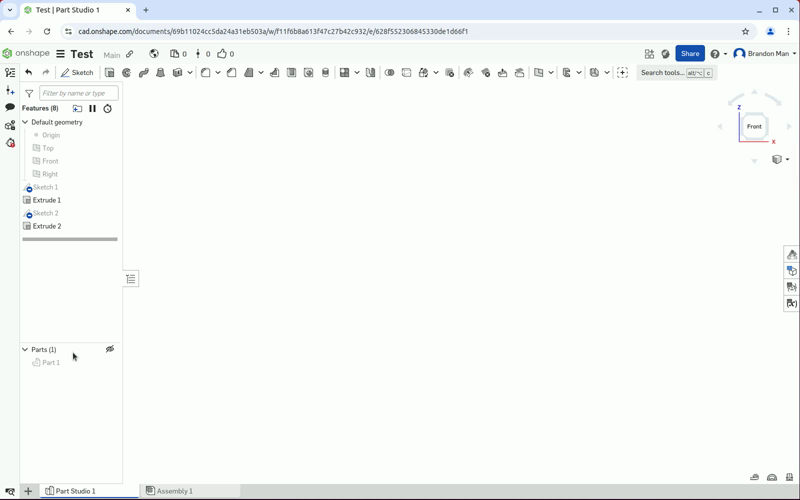
key(left)
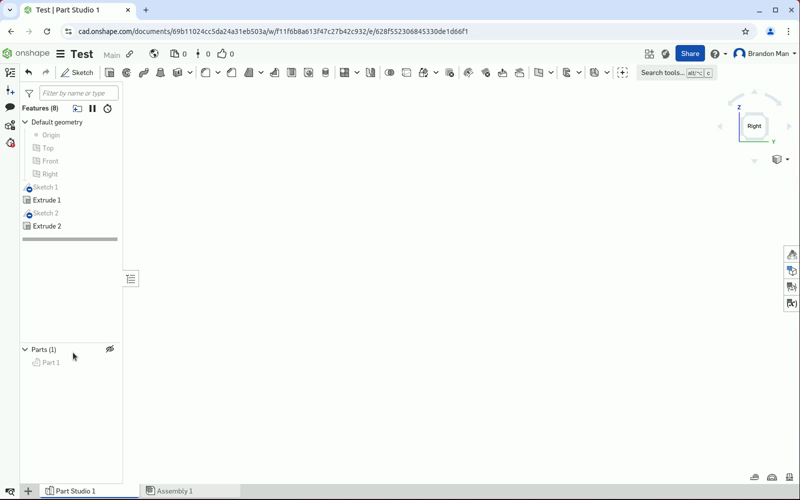
key_up(shift)
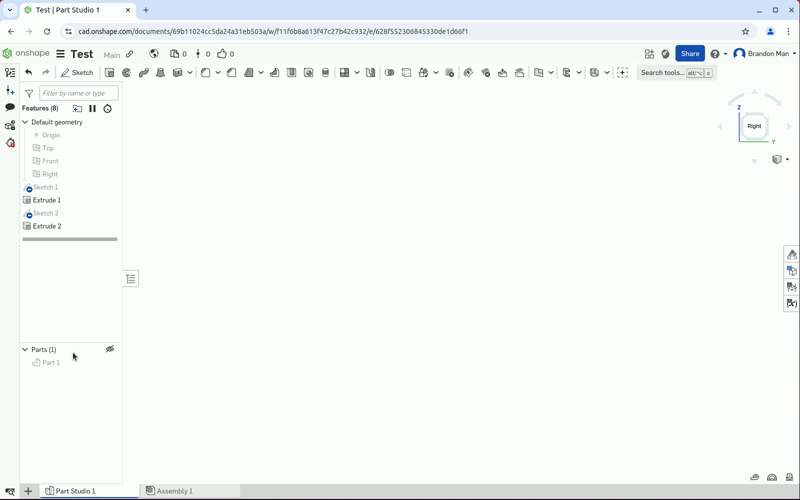
mouse_move(73, 352)
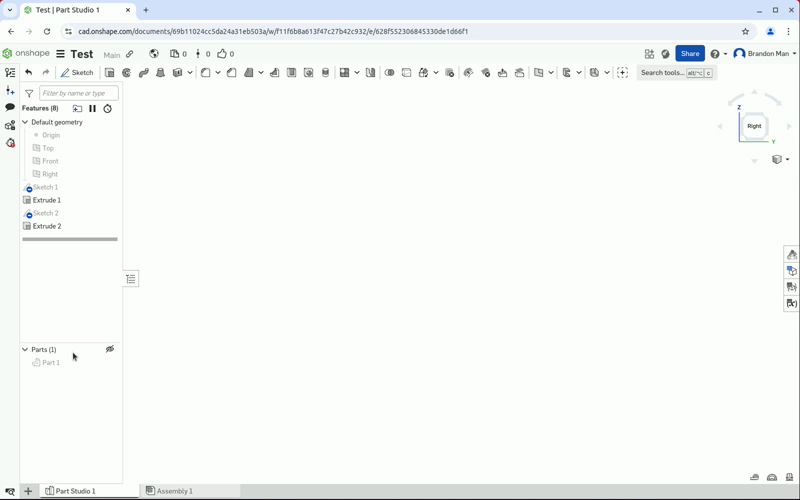
key(shift+y)
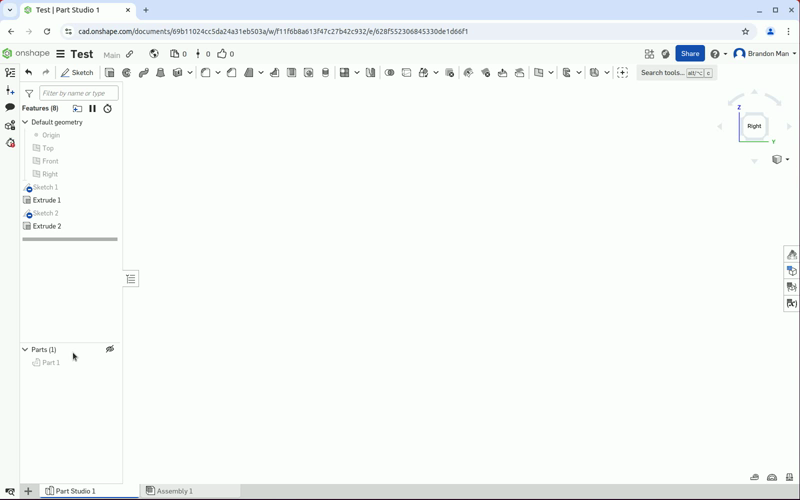
key(shift+s)
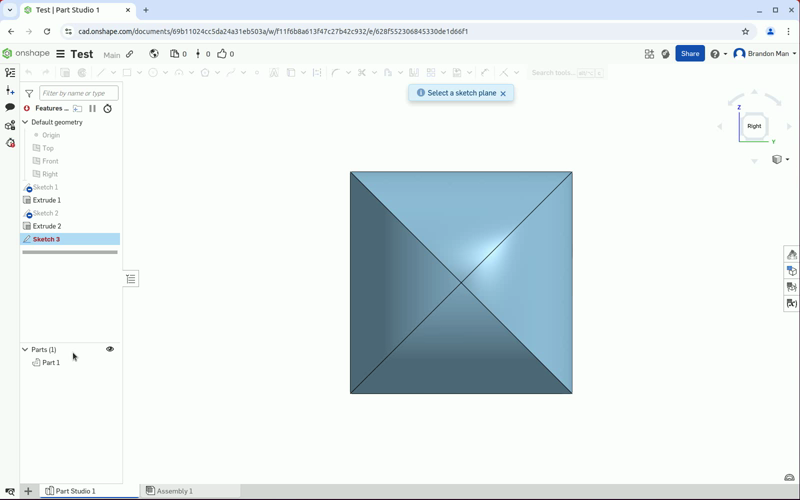
mouse_move(73, 176)
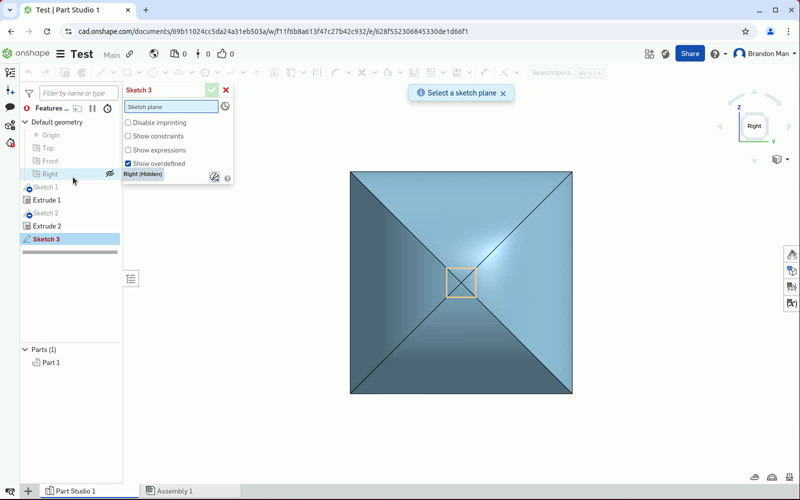
click(73, 176)
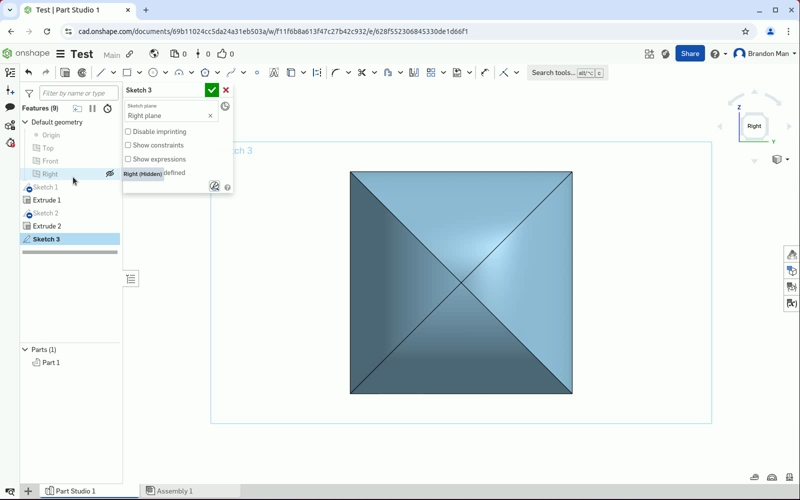
mouse_move(73, 352)
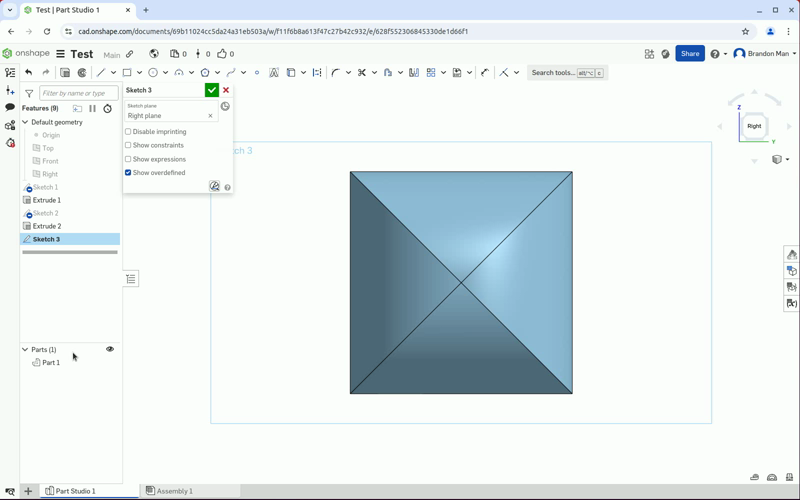
key(y)
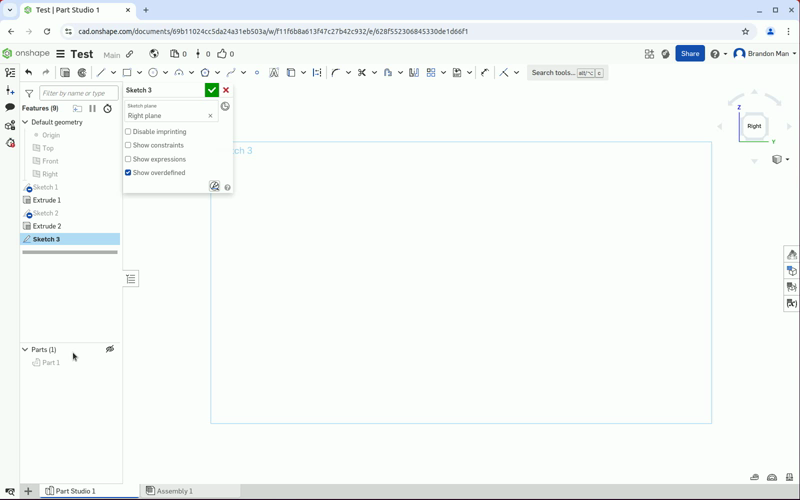
key(c)
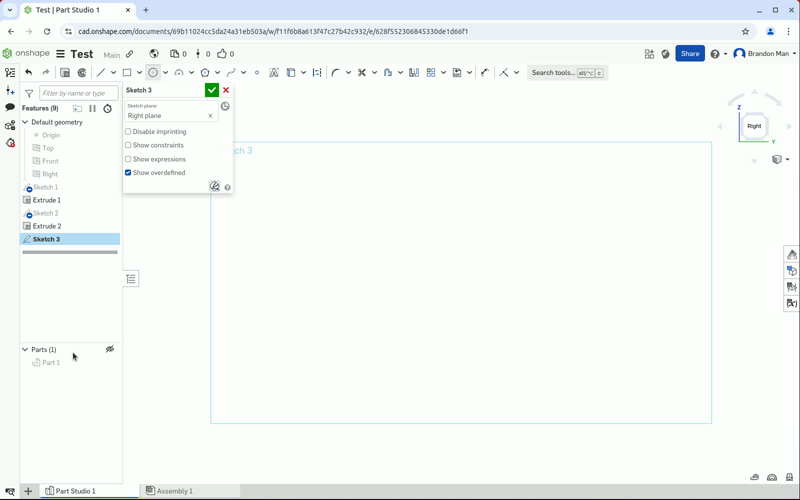
key_down(shift)
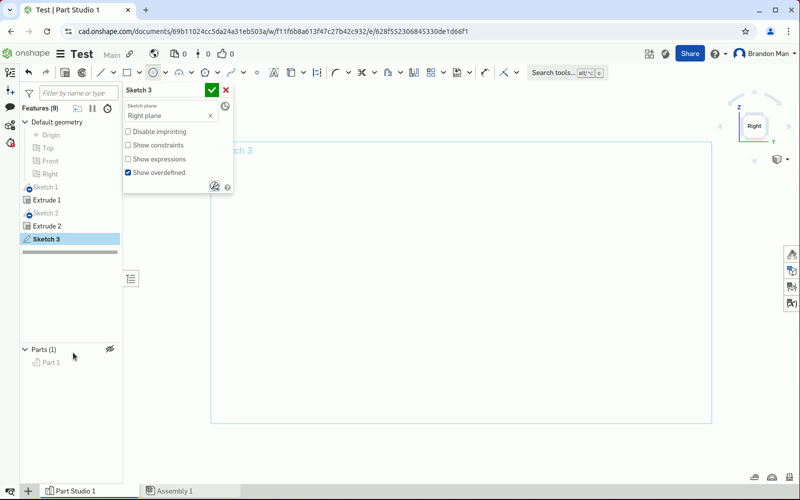
mouse_move(461, 282)
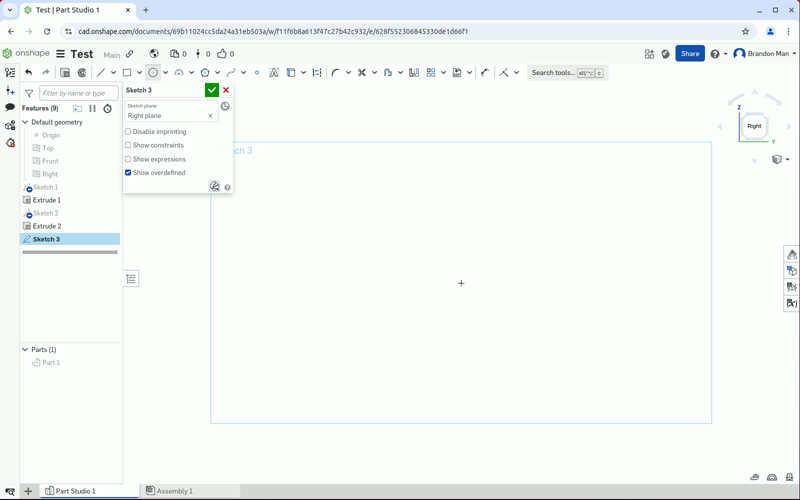
click(461, 282)
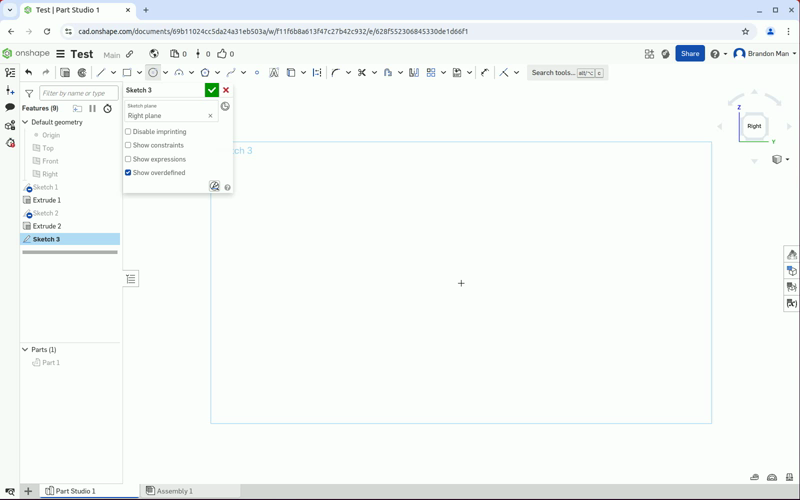
key_up(shift)
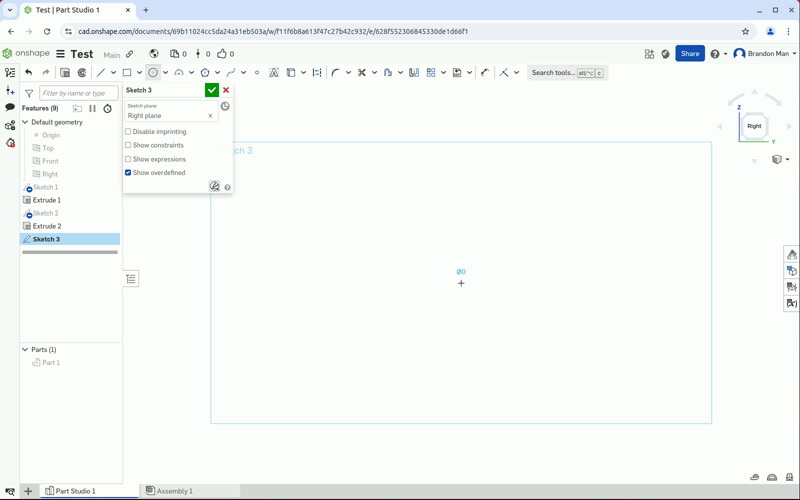
mouse_move(572, 282)
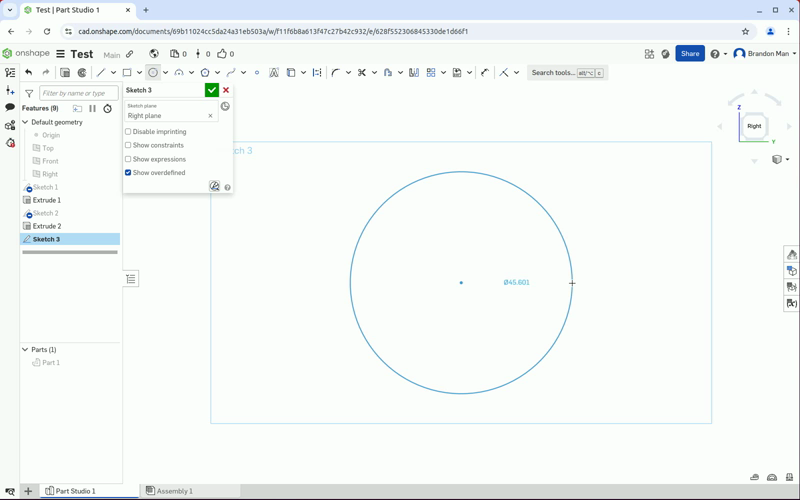
click(572, 282)
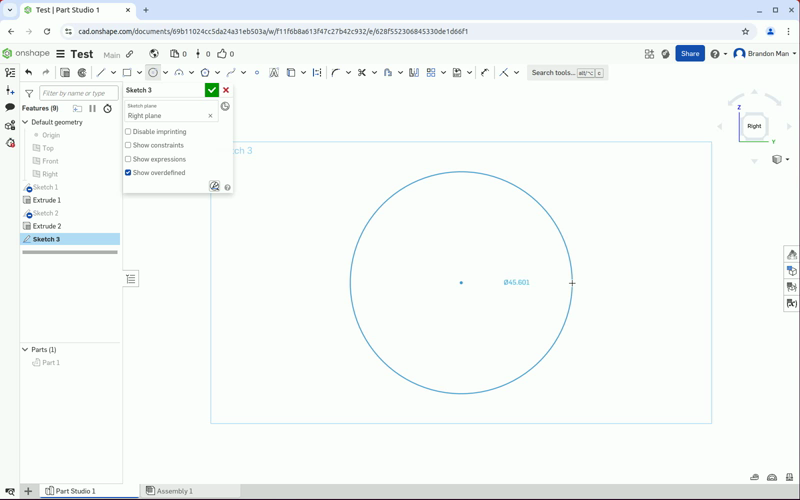
key(esc)
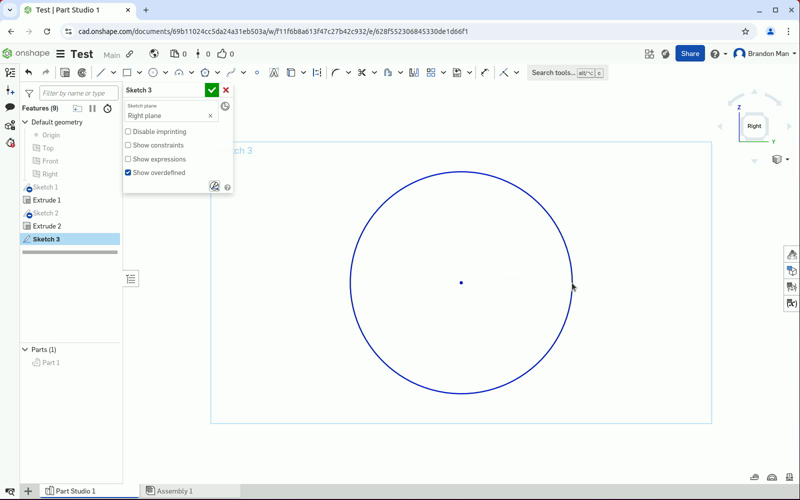
mouse_move(512, 298)
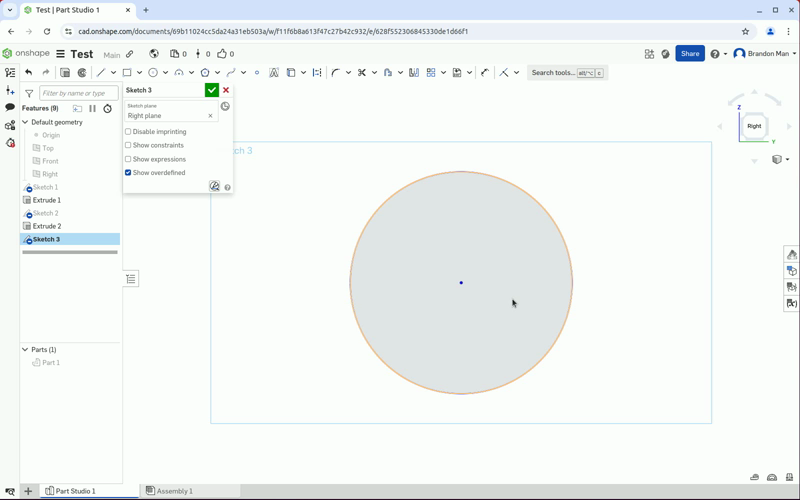
click(512, 298)
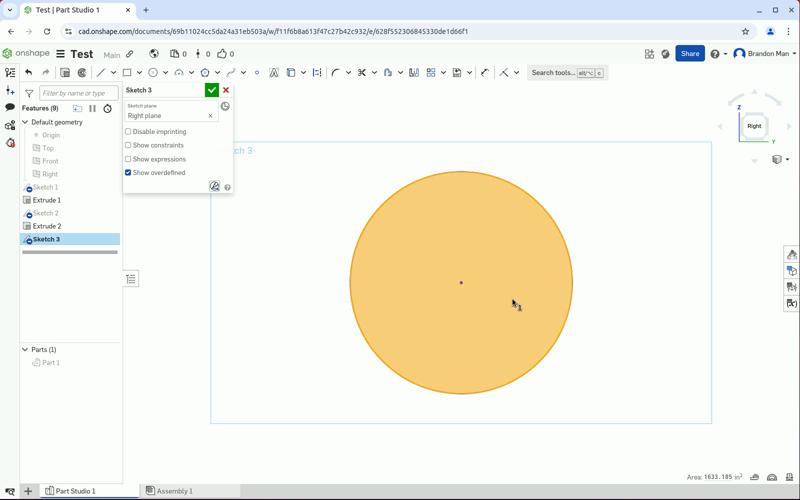
mouse_move(73, 352)
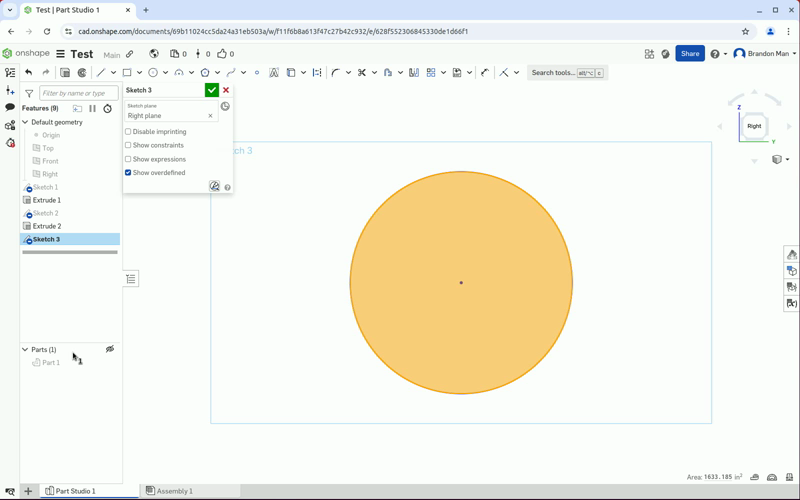
key(shift+y)
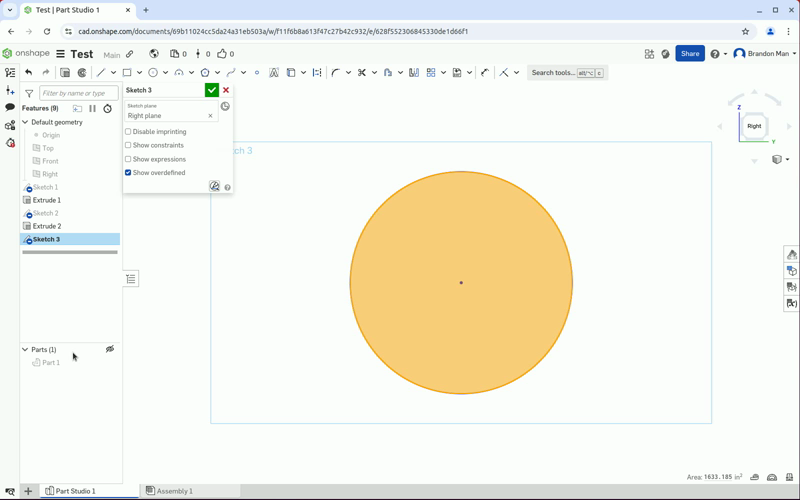
key(shift+e)
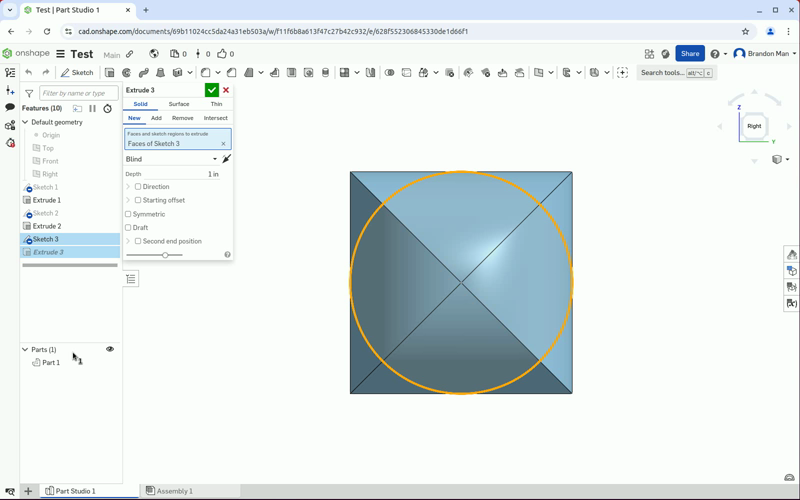
mouse_move(143, 106)
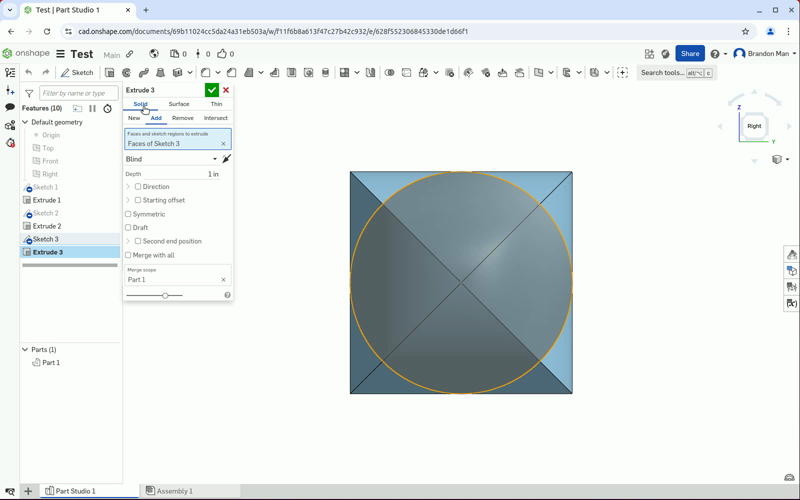
click(143, 106)
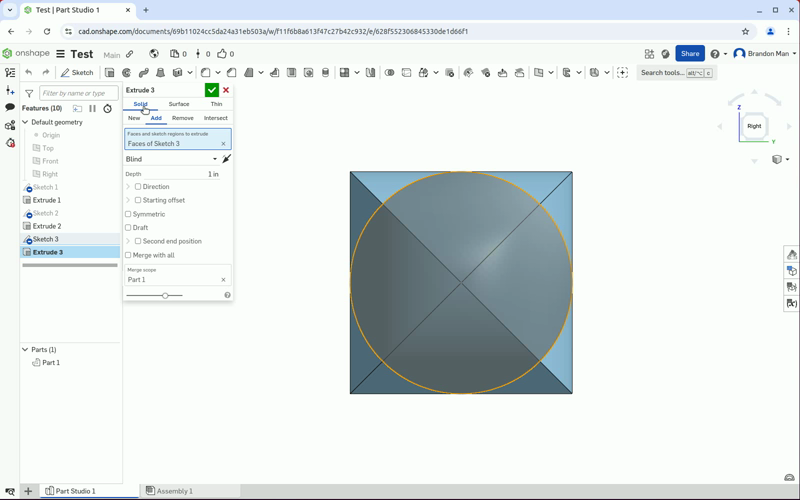
mouse_move(219, 120)
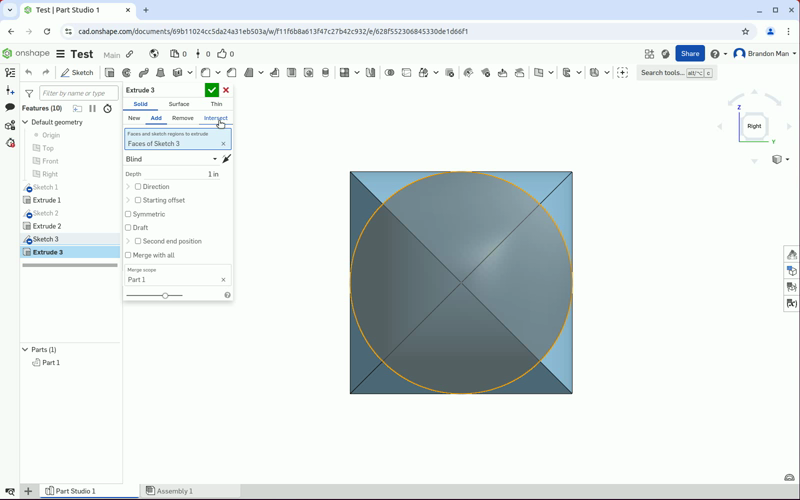
click(219, 120)
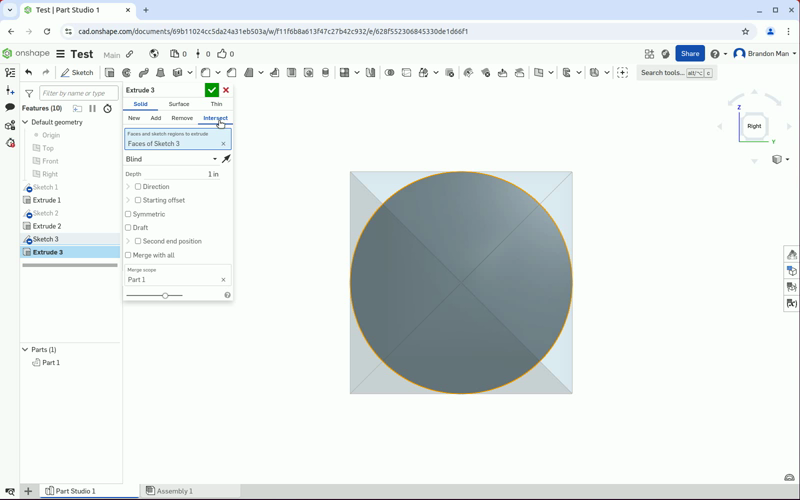
key(tab, 4)
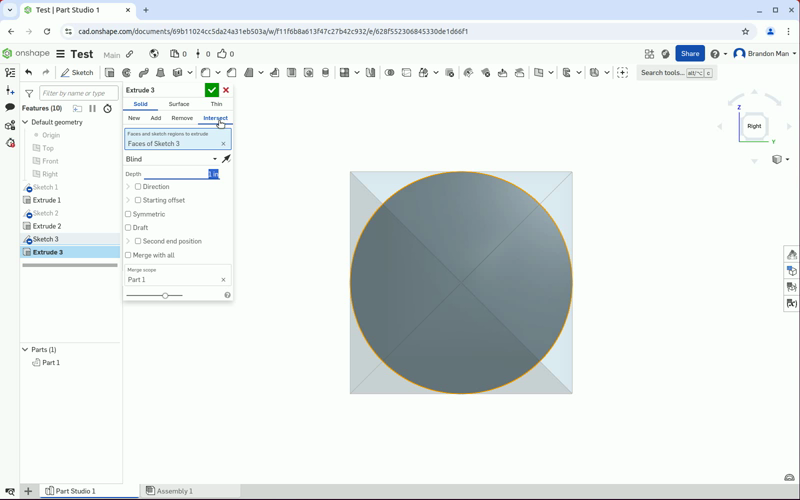
text(61.14)
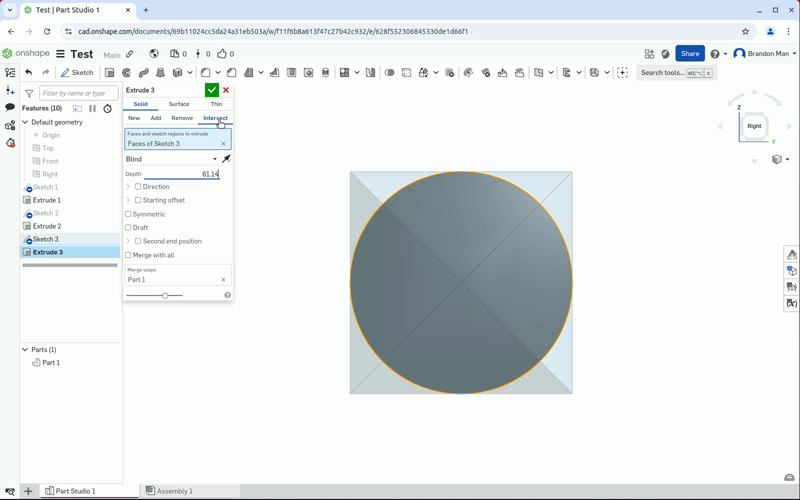
key(tab, 3)
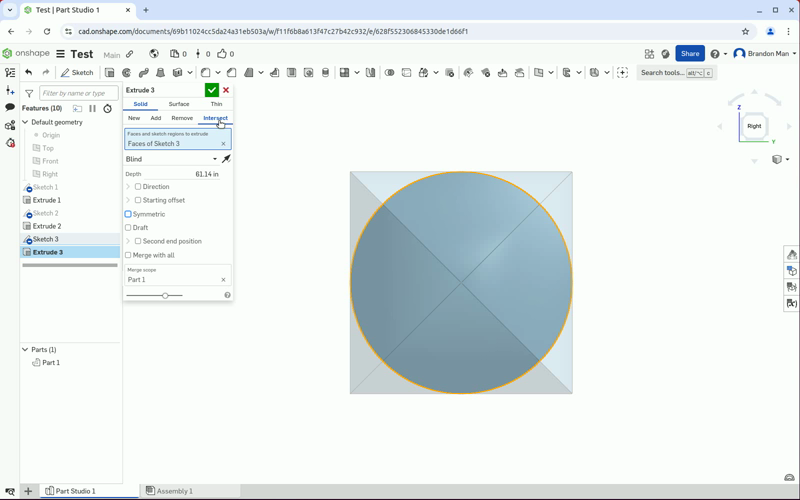
key(space)
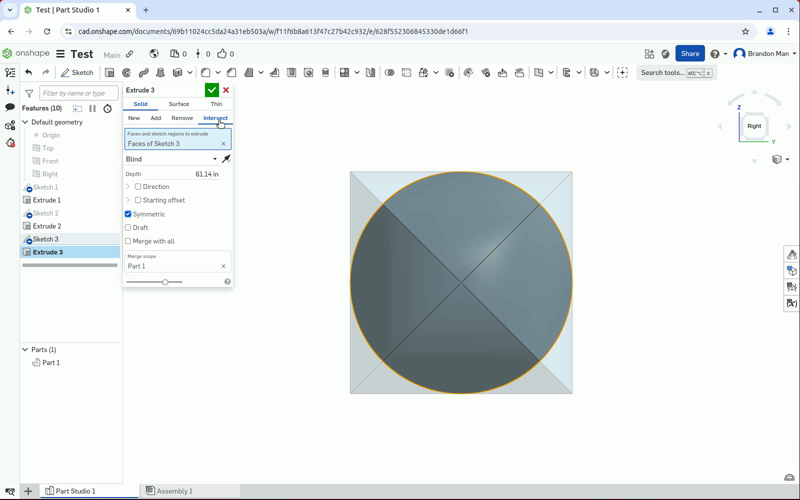
key(enter)
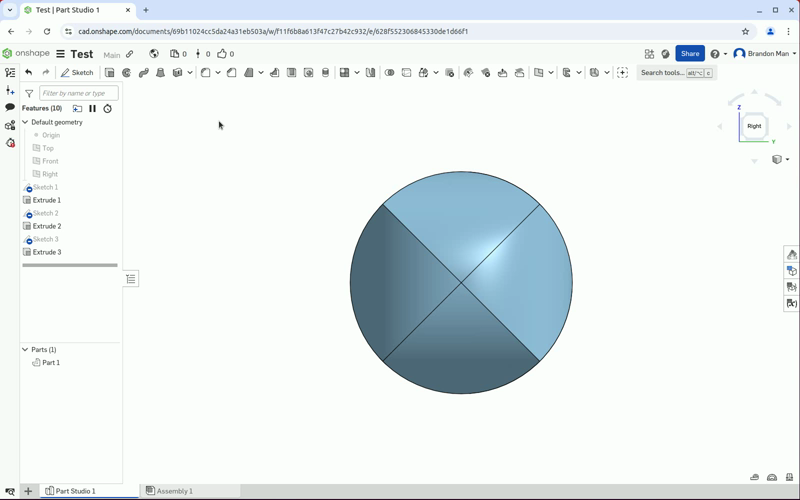
key(shift+h)
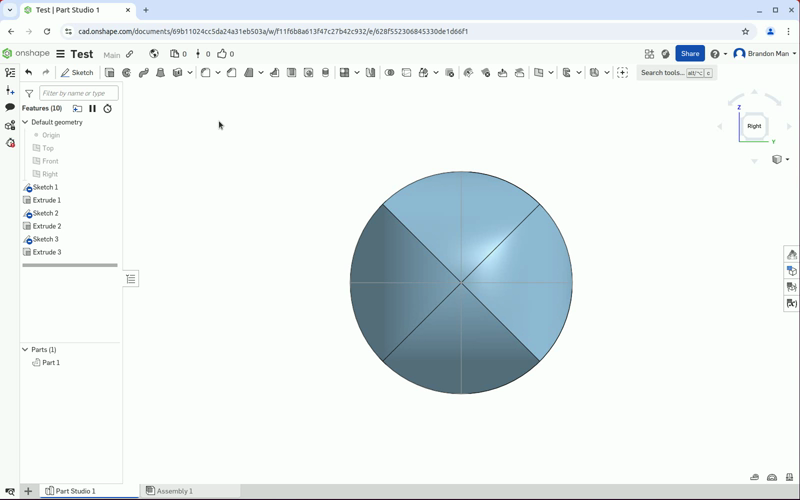
key(shift+h)
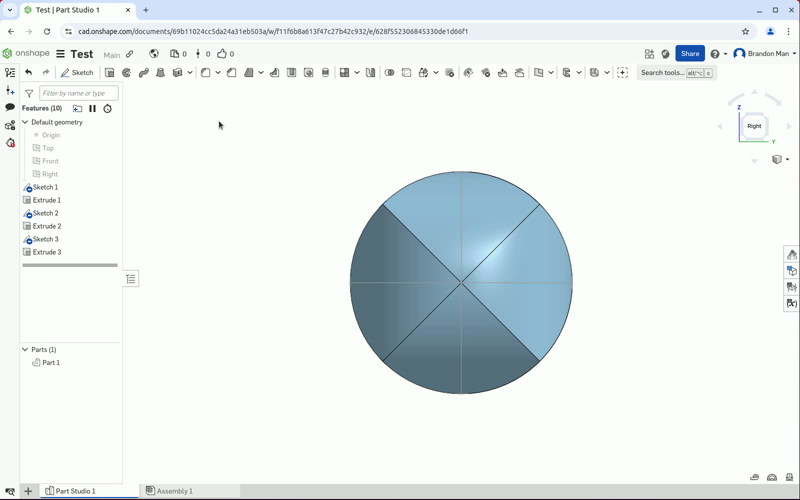
key(shift+7)
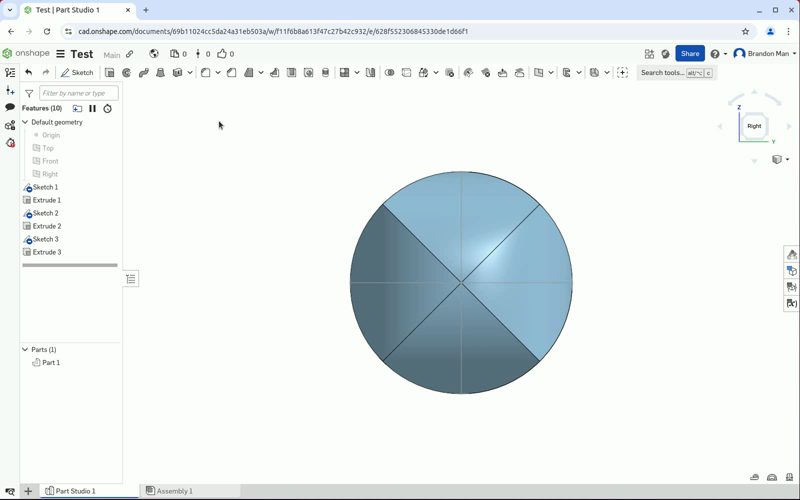
key(right, 2)
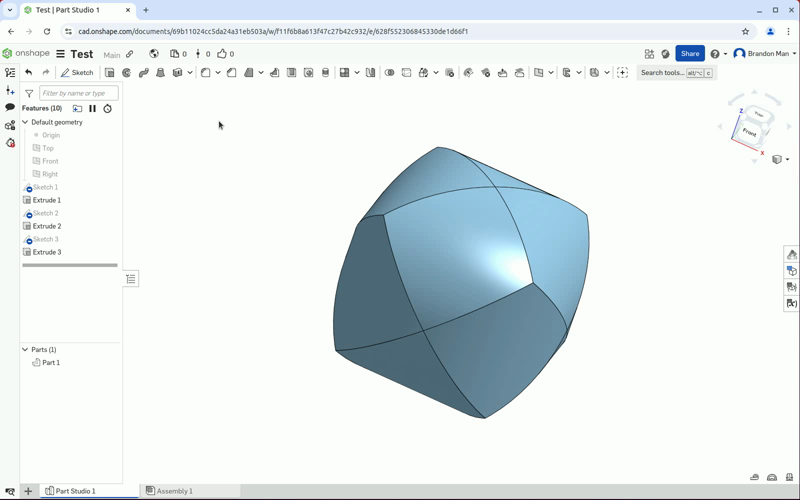
key(down, 2)
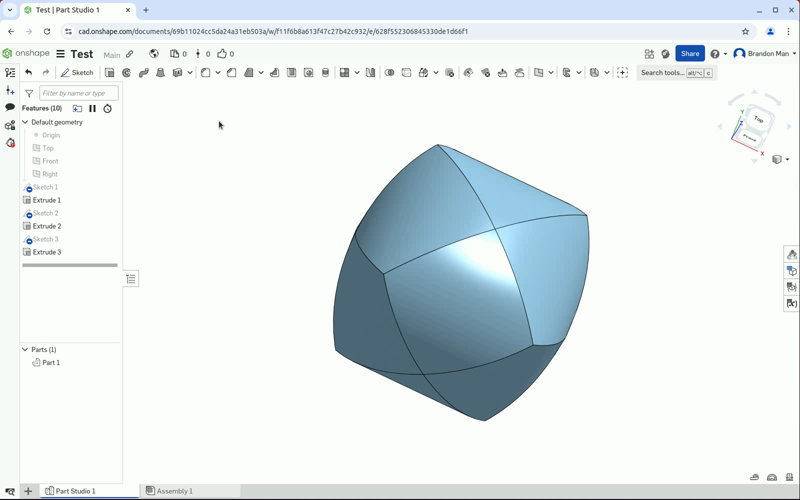
key(up, 2)
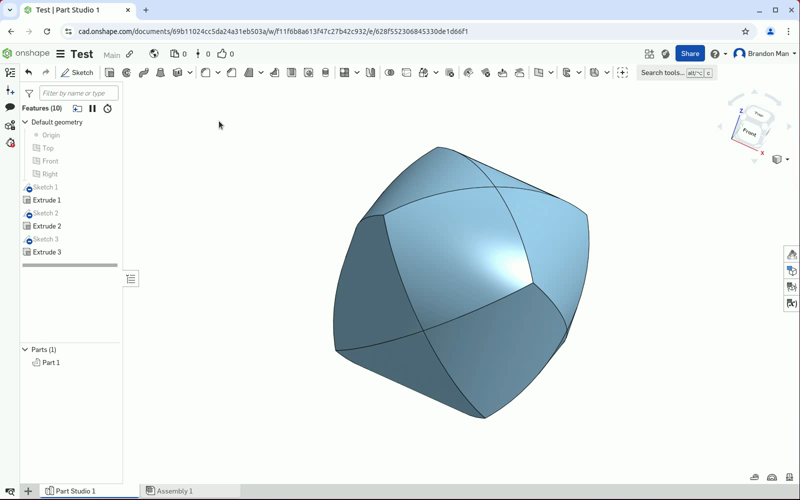
key(left, 2)
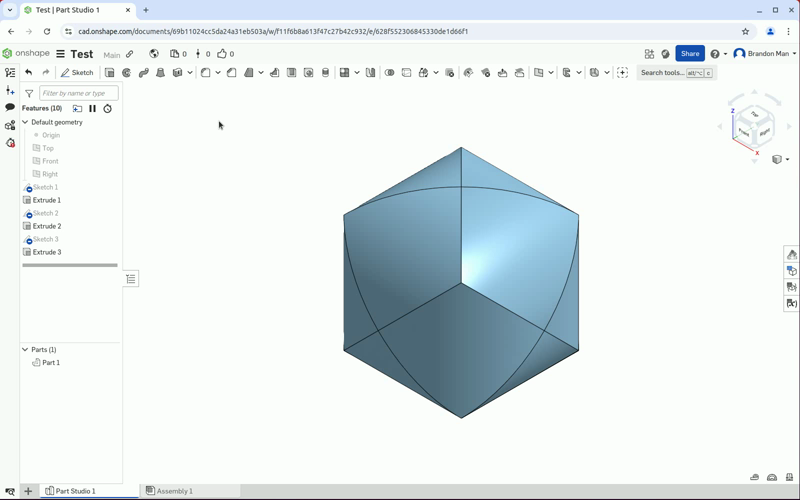
mouse_move(73, 189)
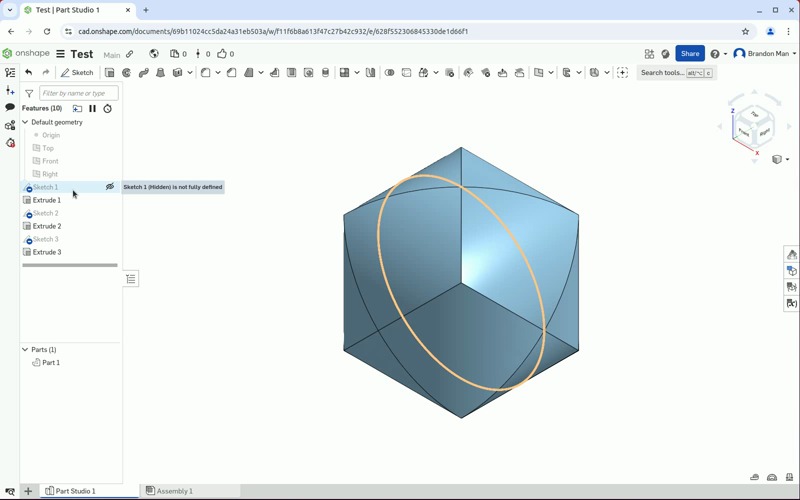
click(73, 189)